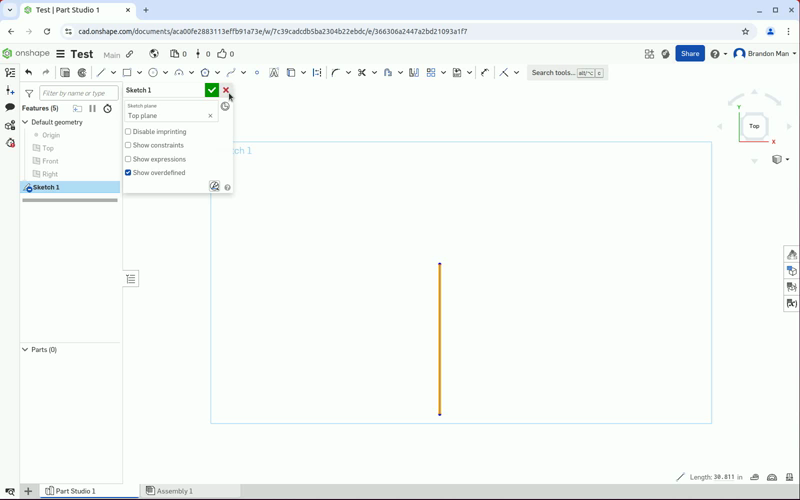
key(shift+h)
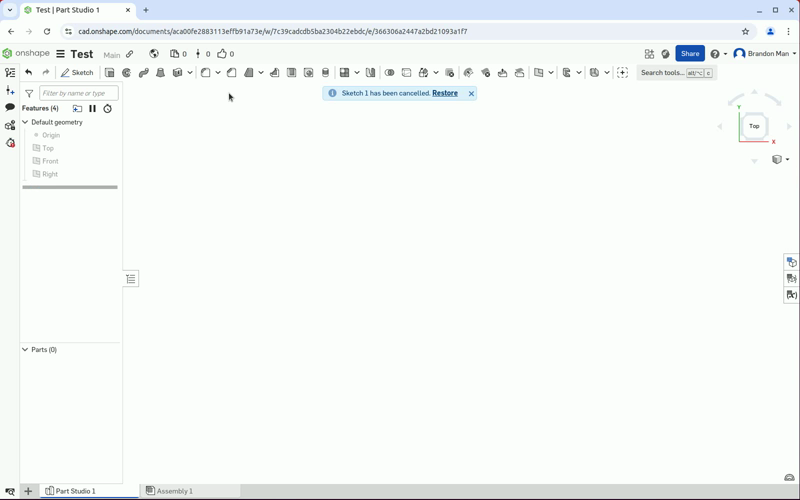
mouse_move(73, 352)
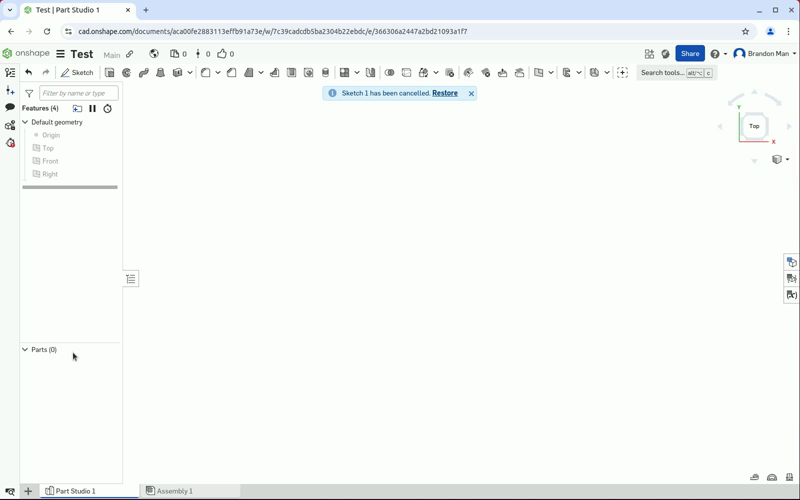
key(y)
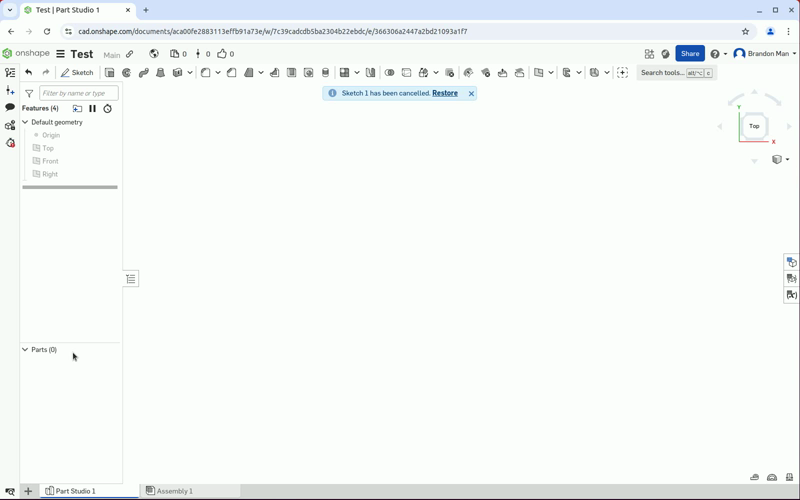
key(shift+p)
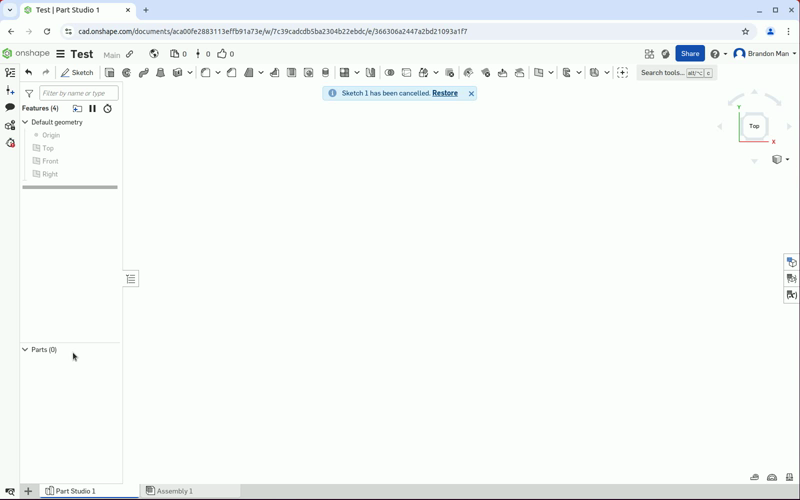
key(space)
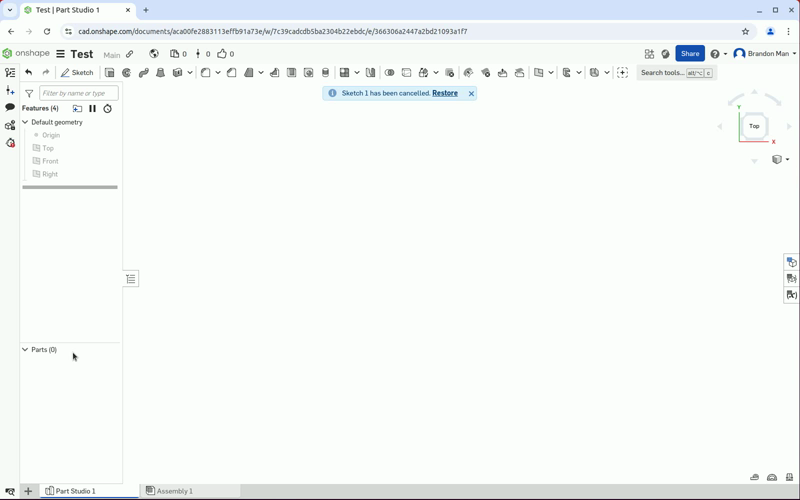
key_down(shift)
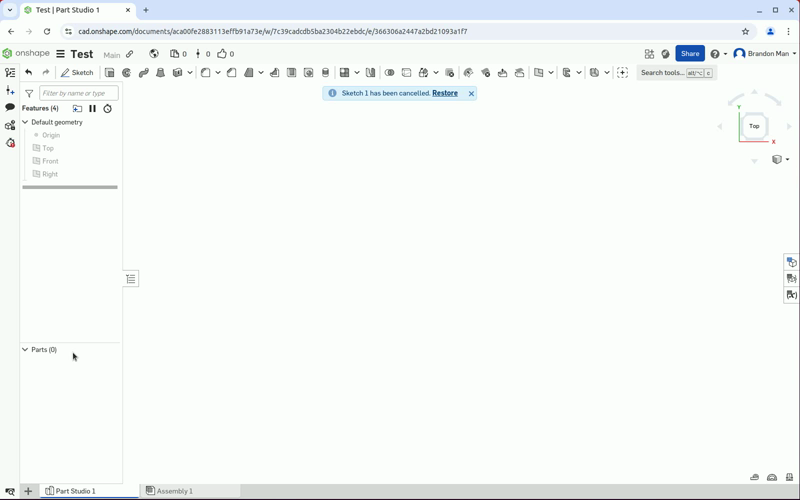
key(up)
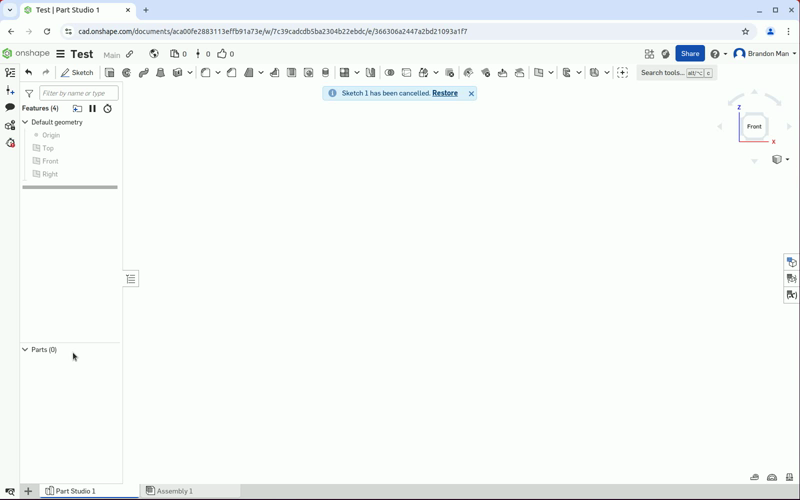
key_up(shift)
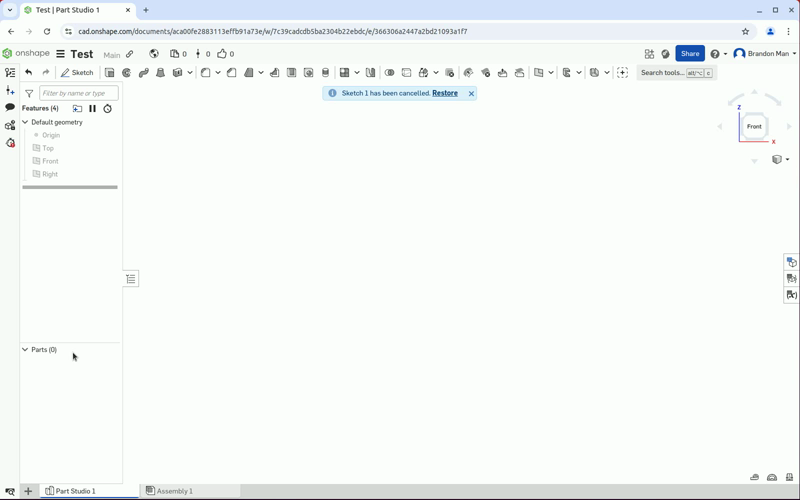
mouse_move(73, 352)
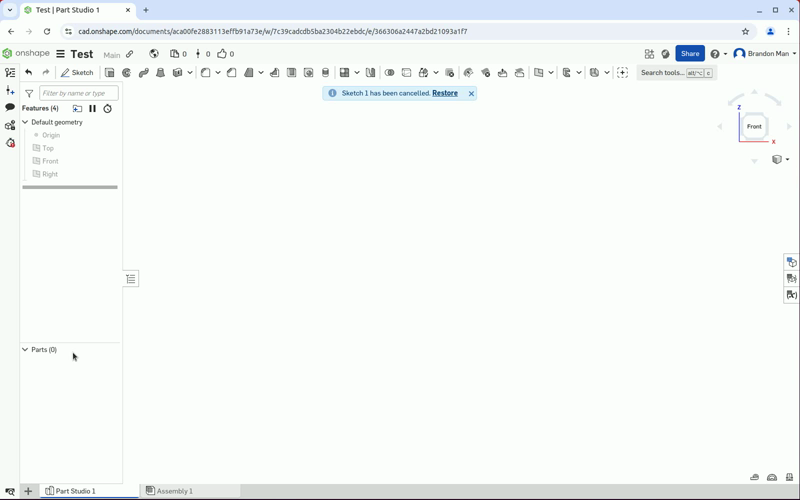
key(shift+y)
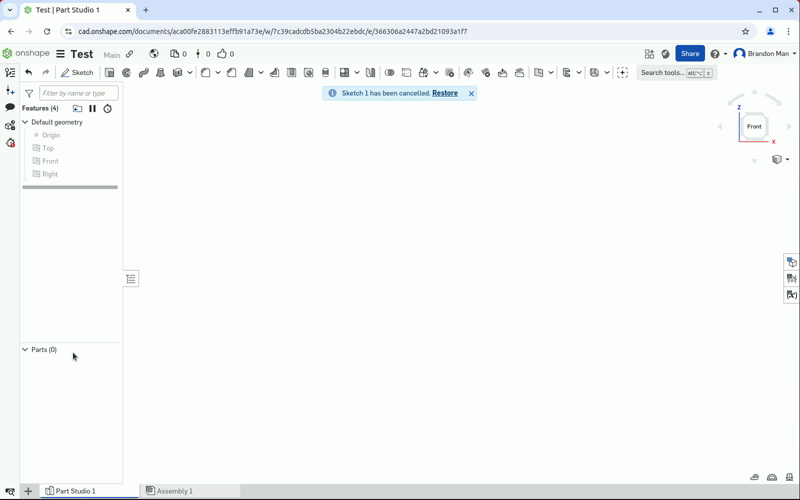
key(shift+s)
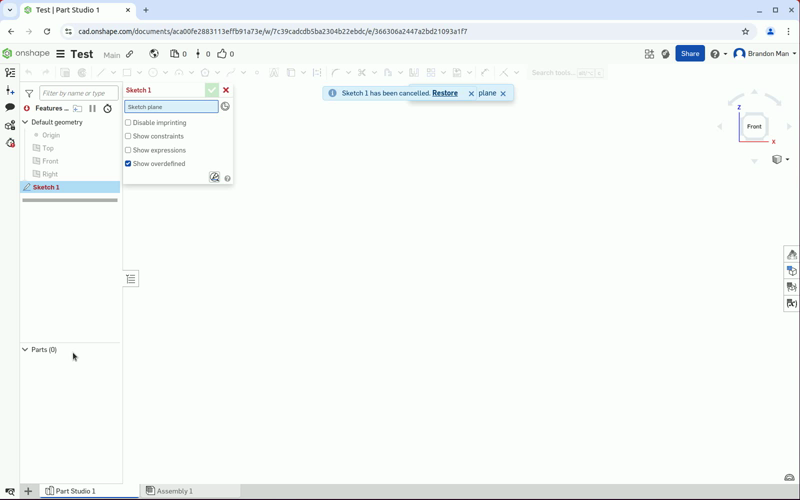
mouse_move(73, 163)
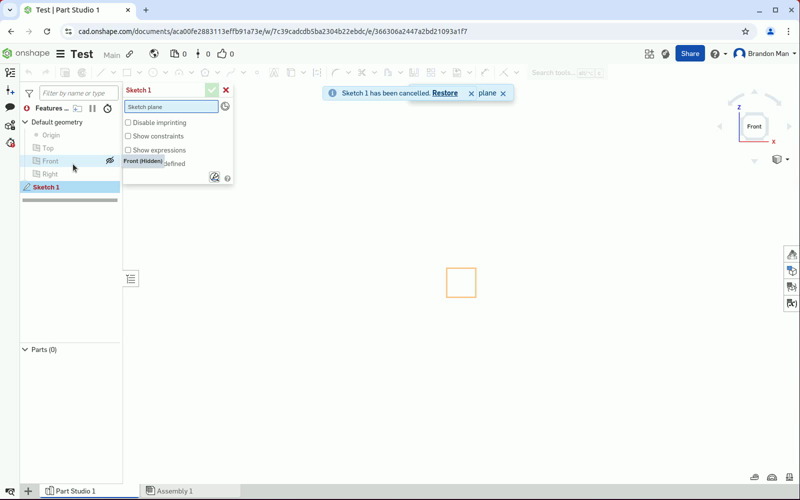
click(73, 163)
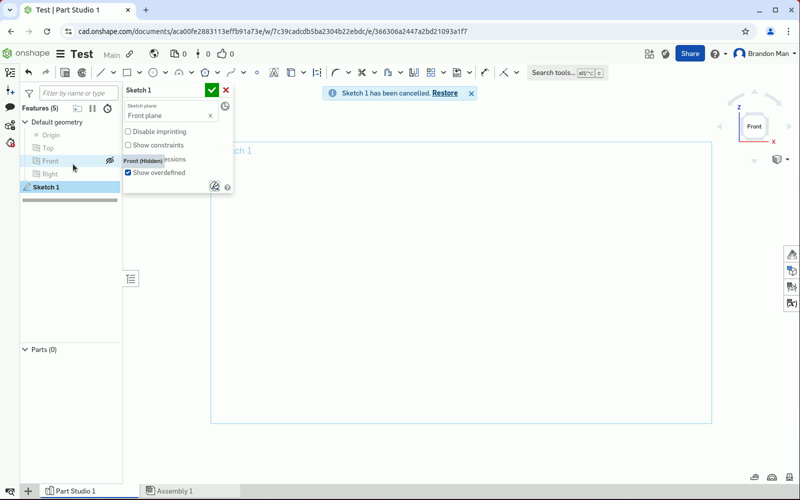
mouse_move(73, 352)
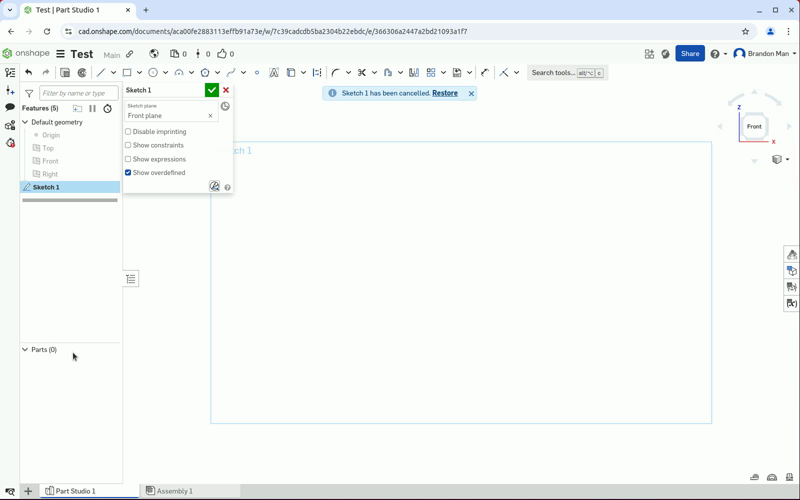
key(y)
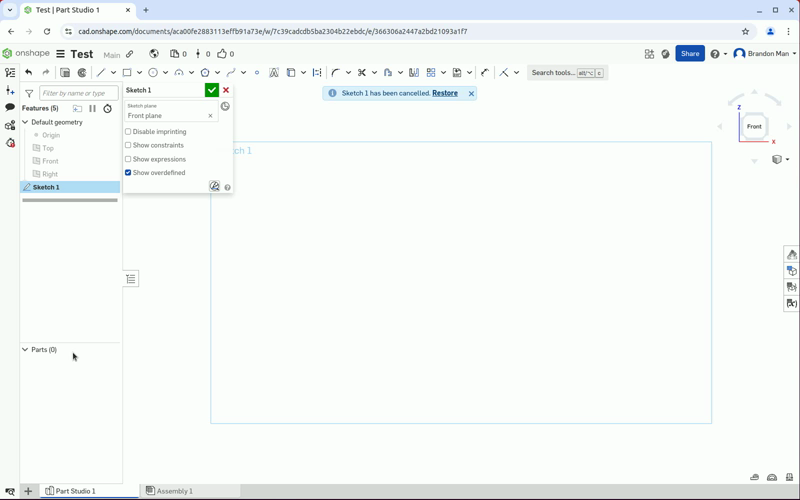
key(l)
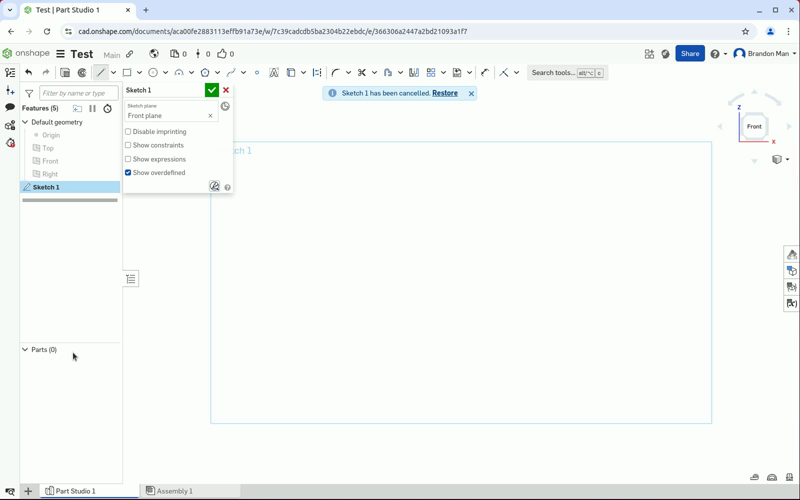
key_down(shift)
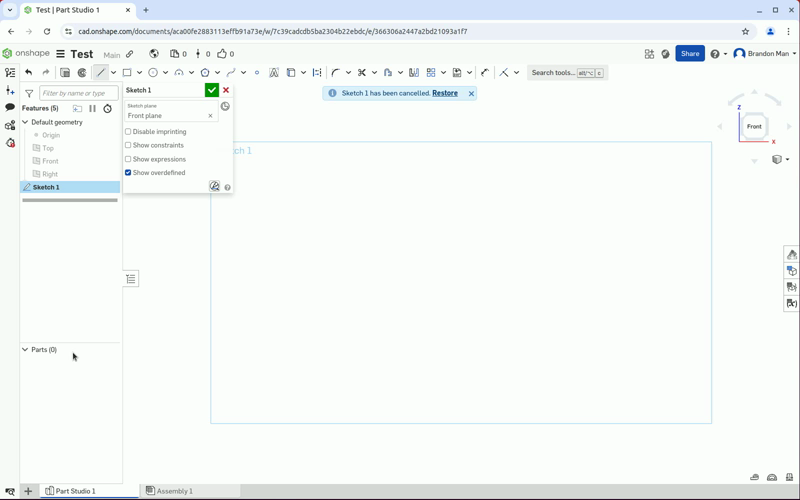
mouse_move(460, 282)
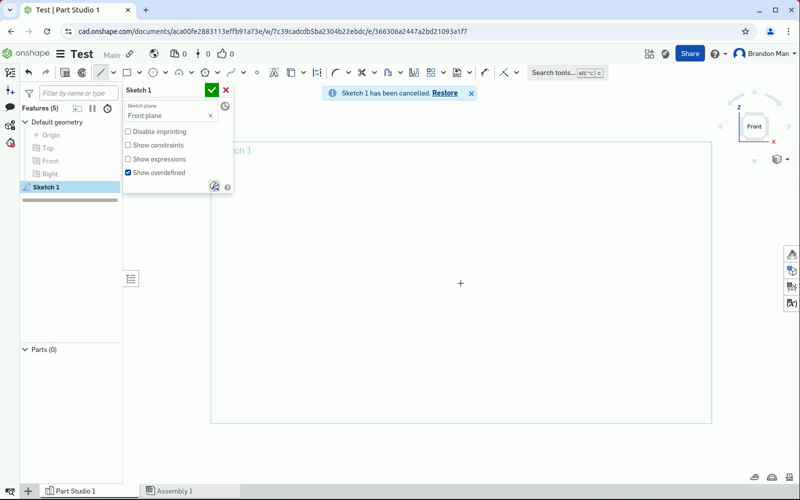
click(460, 282)
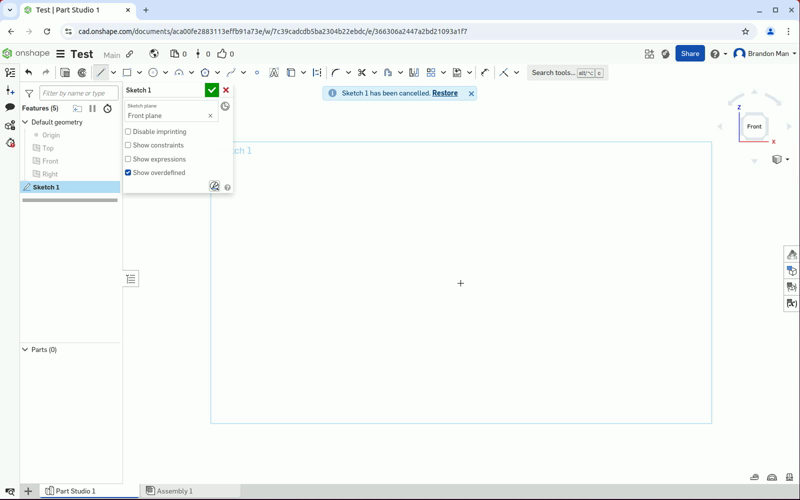
key_up(shift)
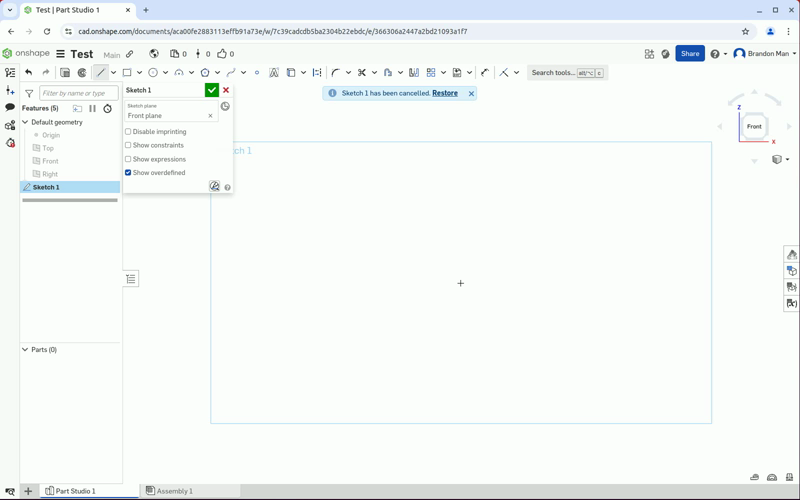
key_down(shift)
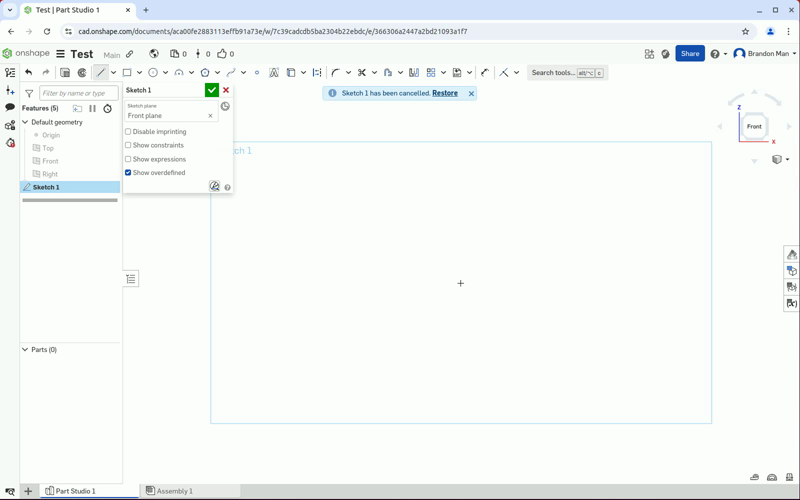
mouse_move(573, 282)
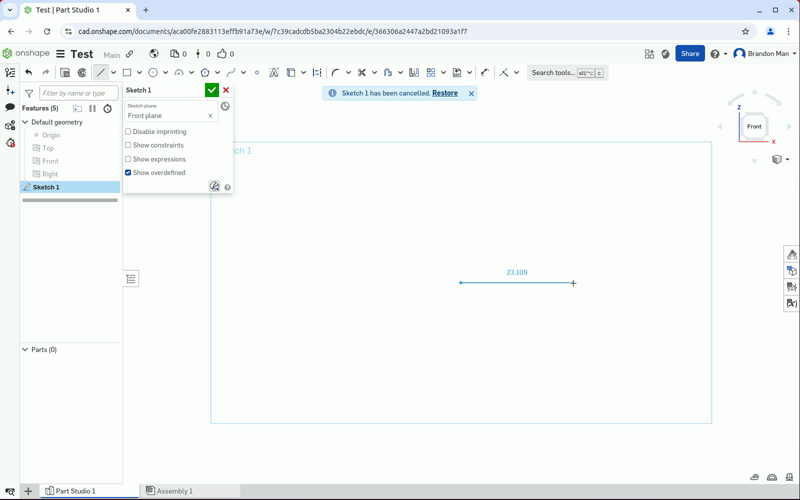
click(573, 282)
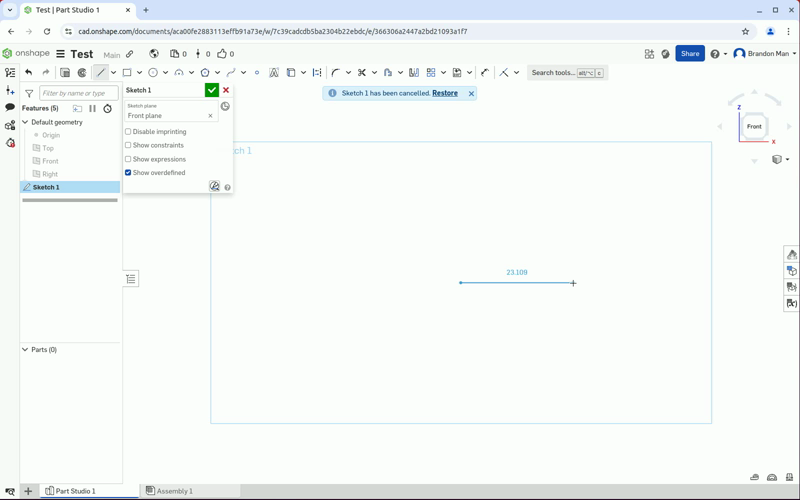
key_up(shift)
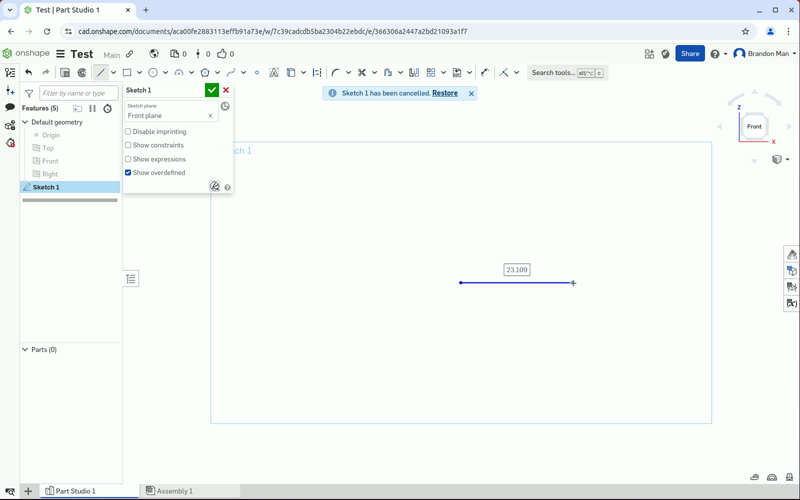
key_down(shift)
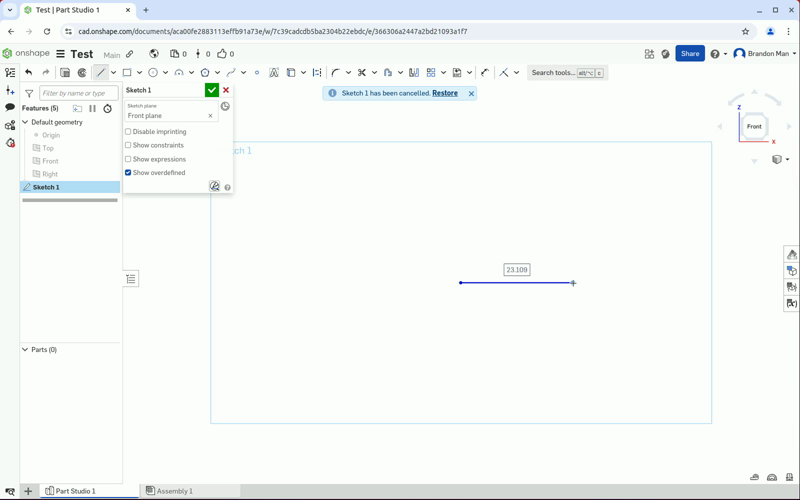
mouse_move(589, 282)
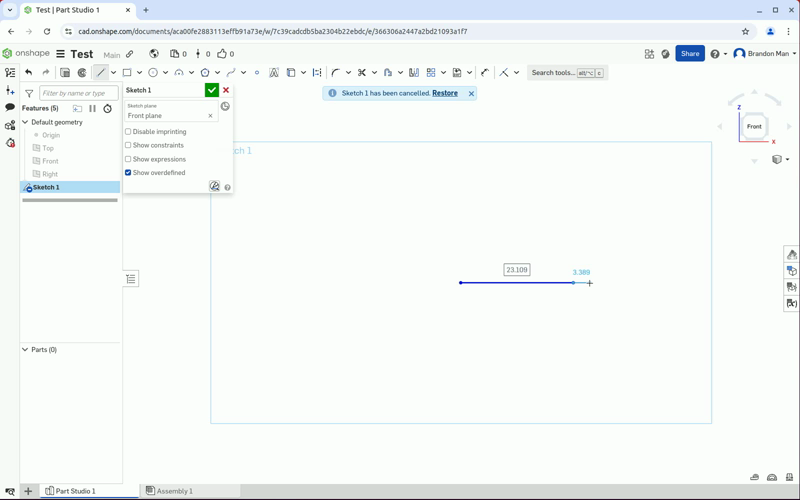
mouse_move(573, 226)
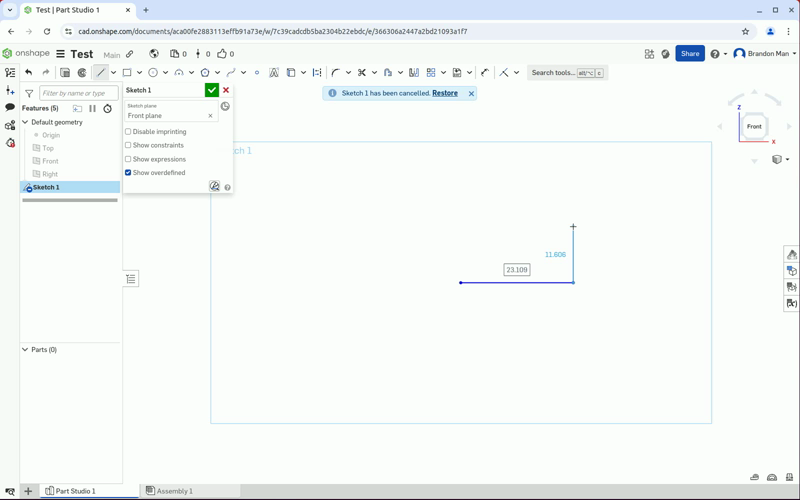
click(573, 226)
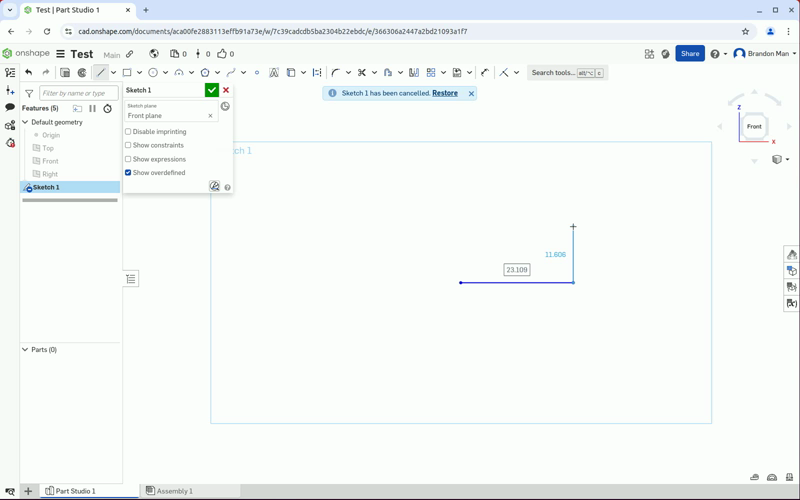
key_up(shift)
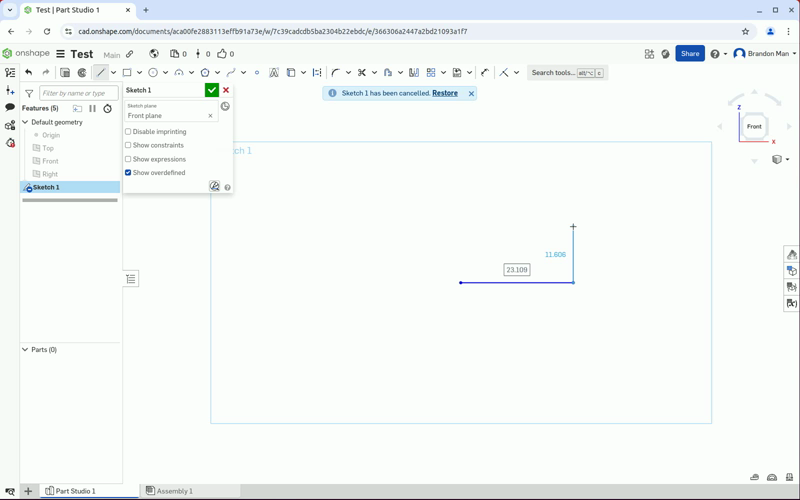
key_down(shift)
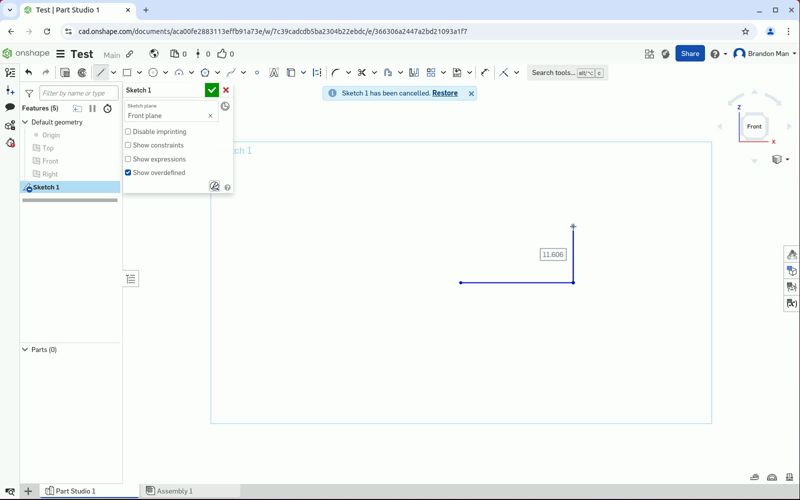
mouse_move(460, 226)
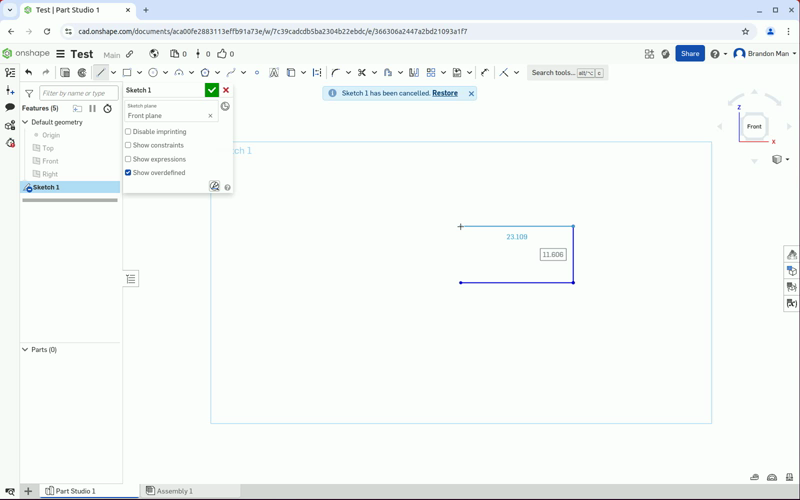
click(460, 226)
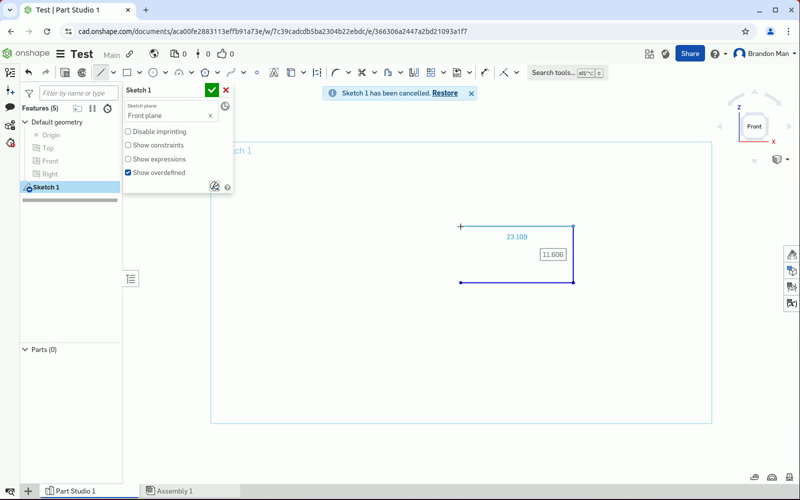
key_up(shift)
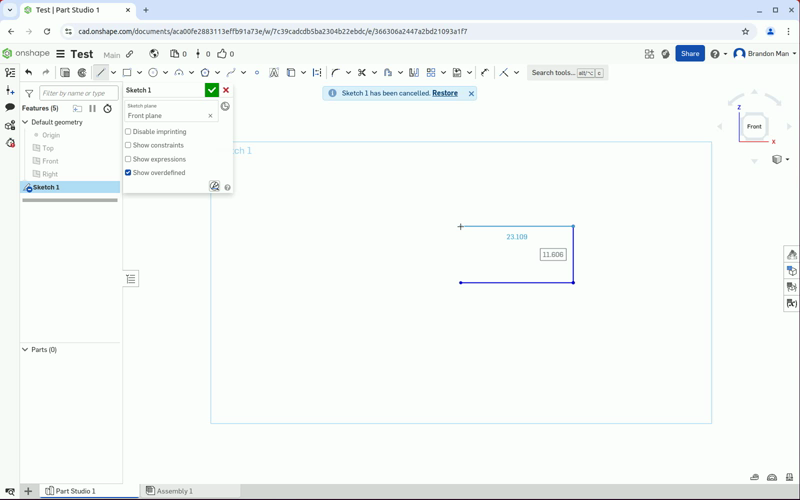
mouse_move(490, 226)
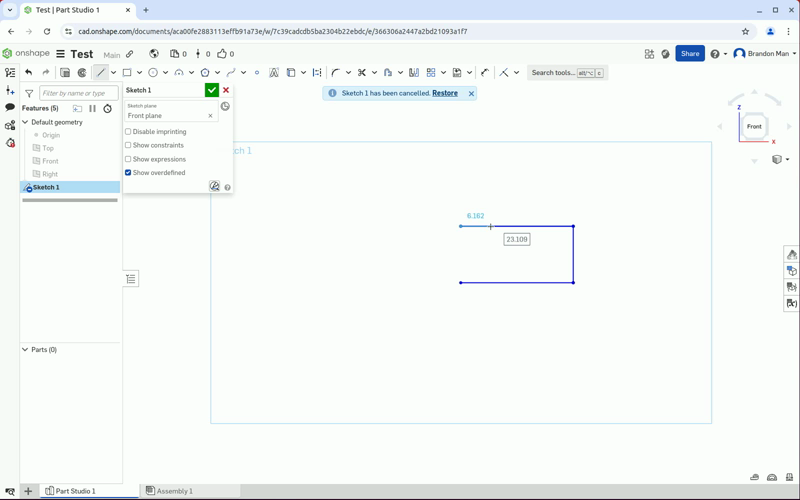
key_down(shift)
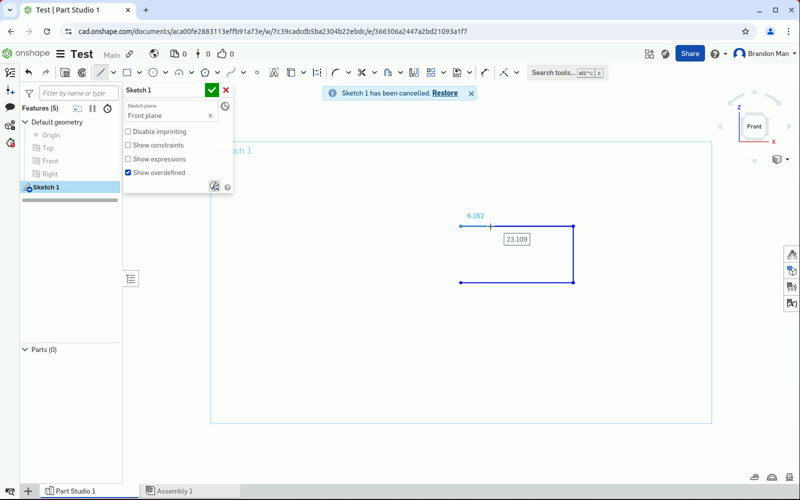
mouse_move(460, 282)
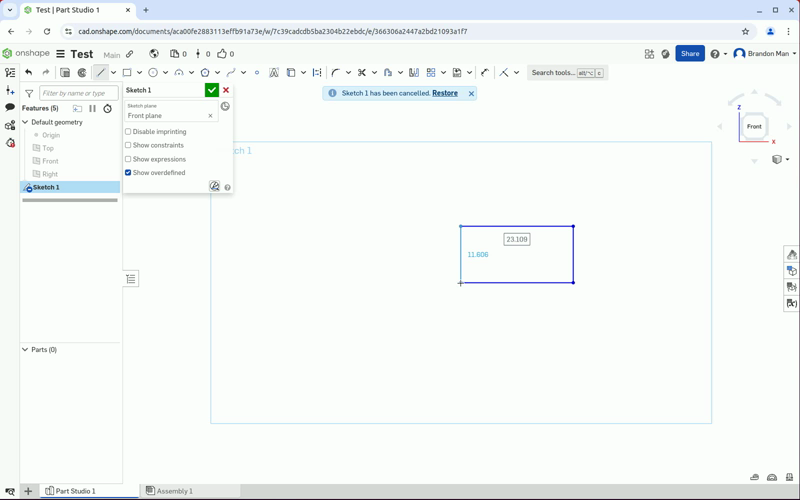
key_up(shift)
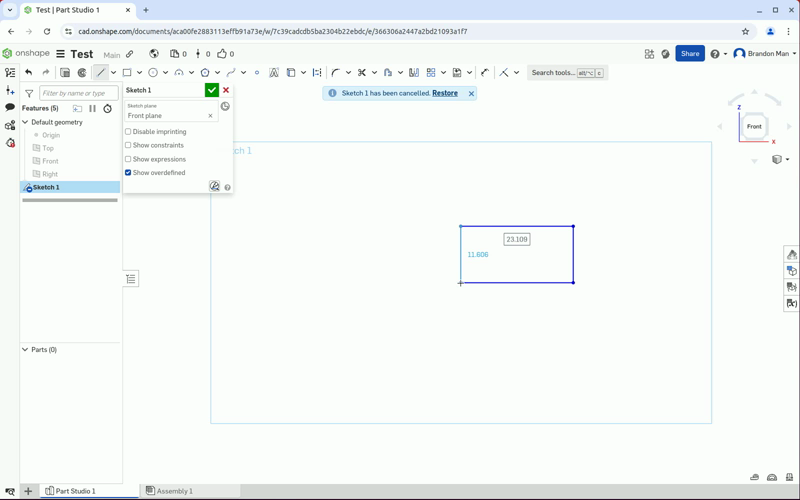
click(460, 282)
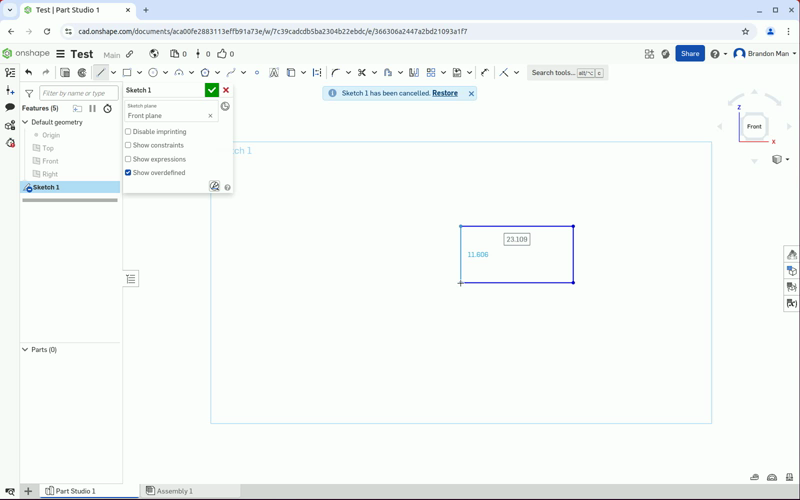
key(esc)
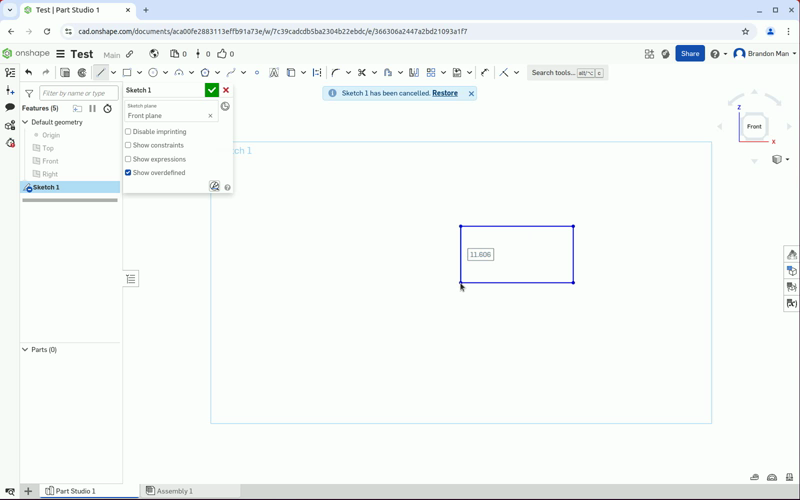
mouse_move(562, 273)
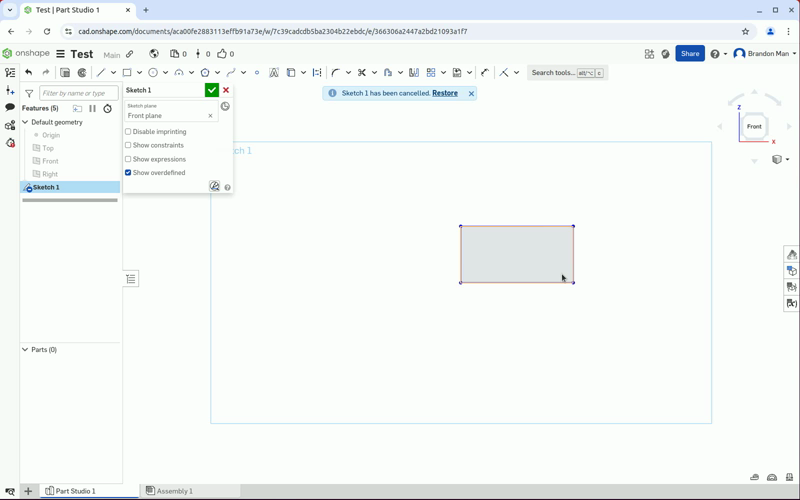
click(562, 273)
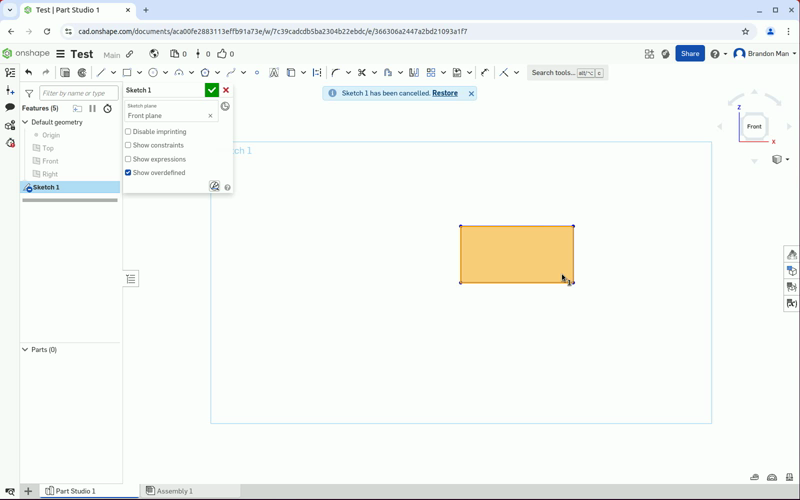
mouse_move(73, 352)
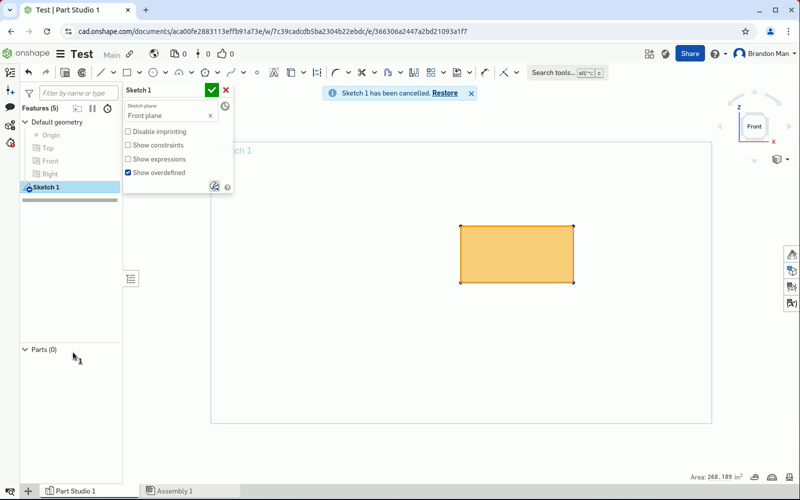
key(shift+y)
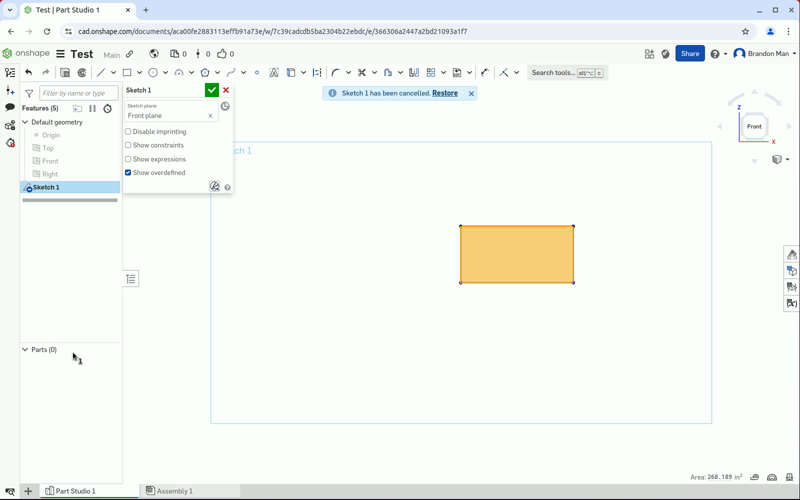
key(shift+e)
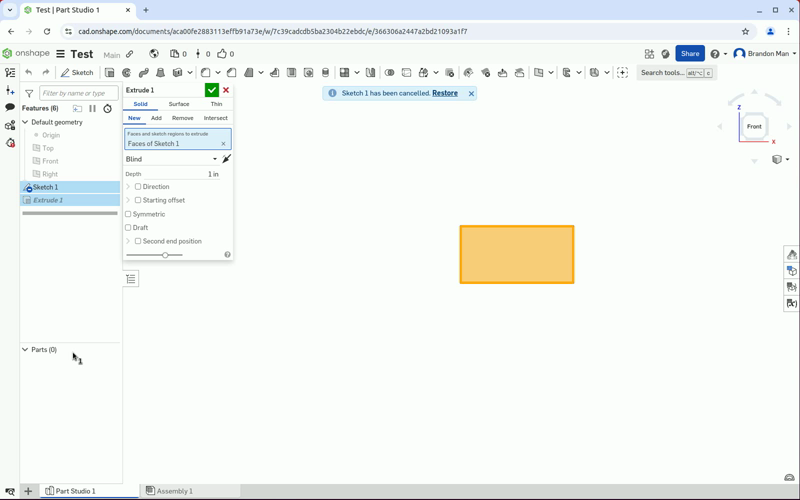
mouse_move(143, 106)
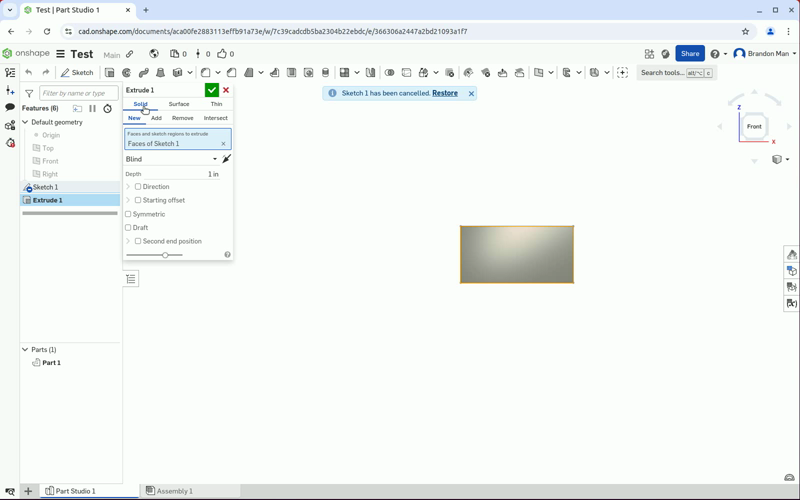
click(143, 106)
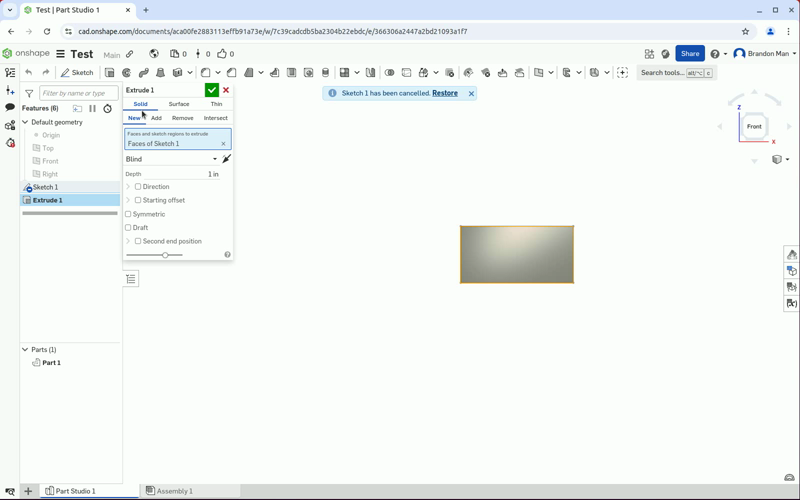
mouse_move(137, 120)
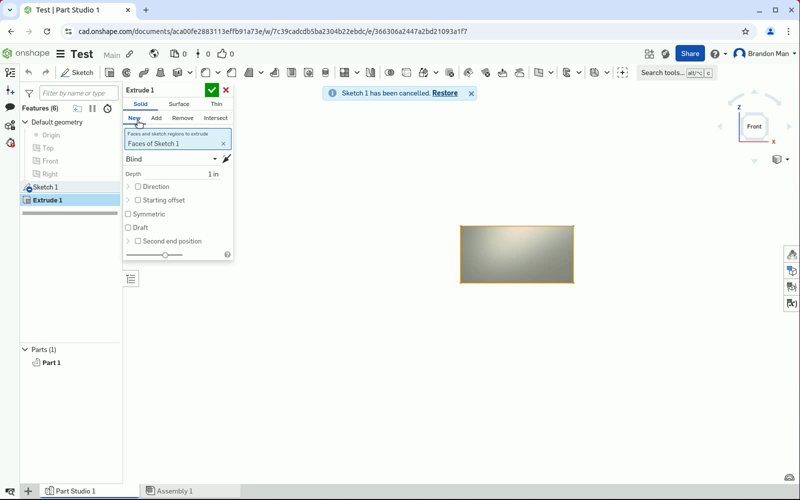
click(137, 120)
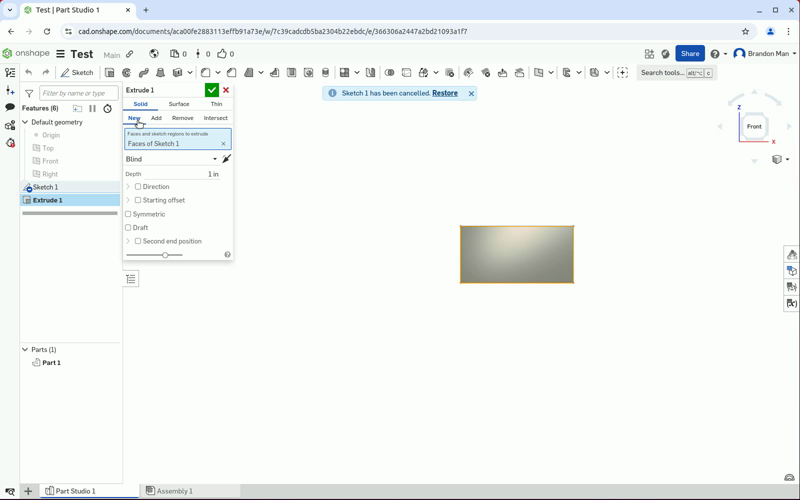
key(tab, 4)
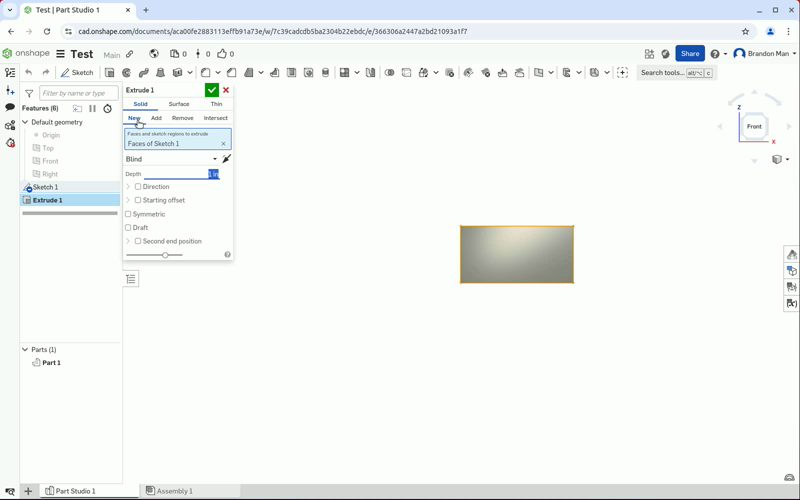
text(17.331)
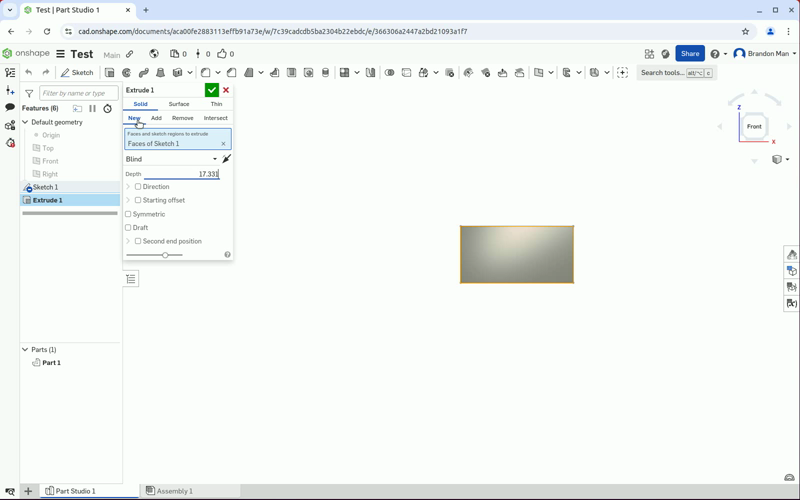
key(enter)
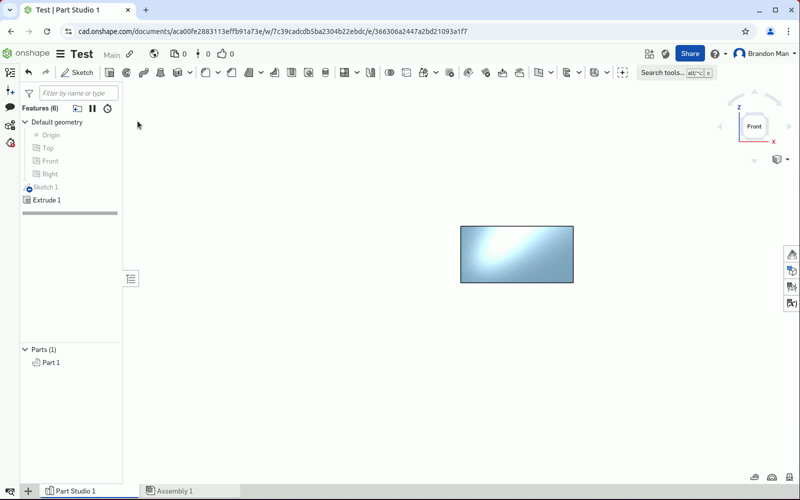
key(shift+h)
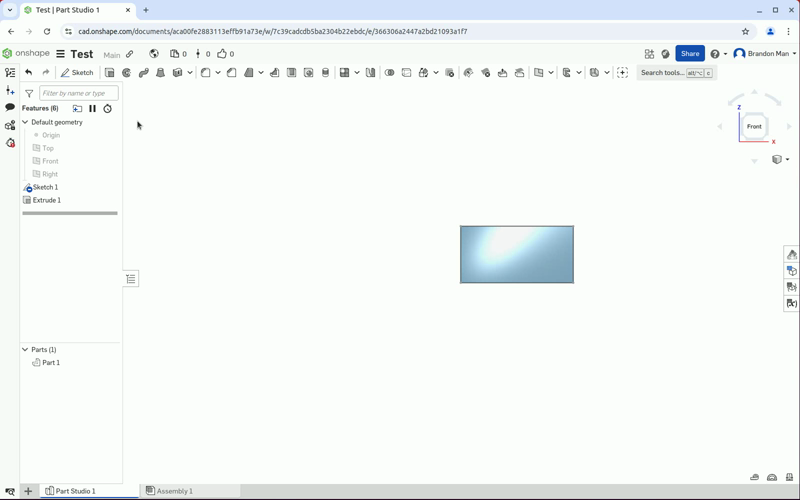
key(shift+h)
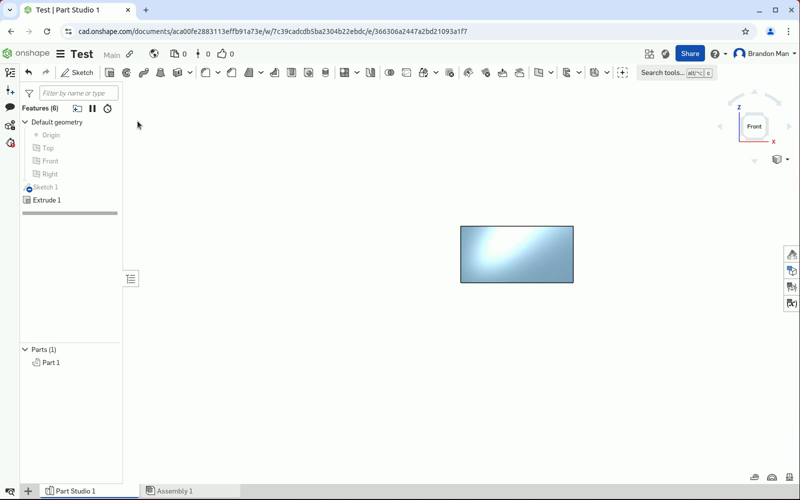
mouse_move(73, 189)
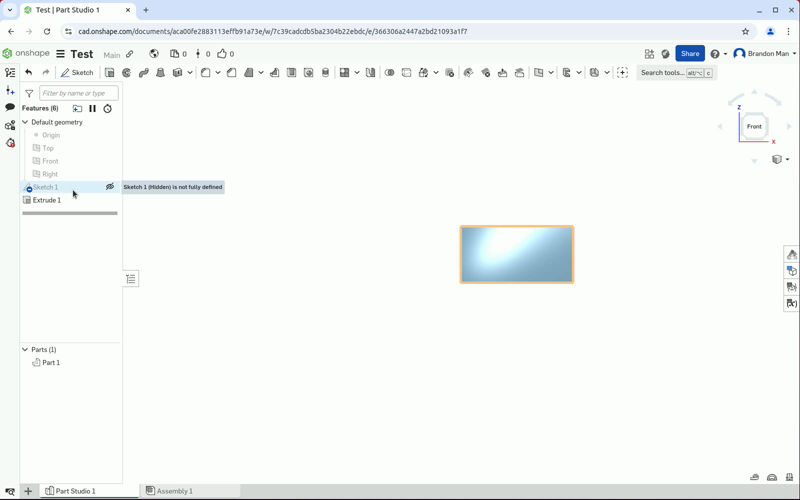
click(73, 189)
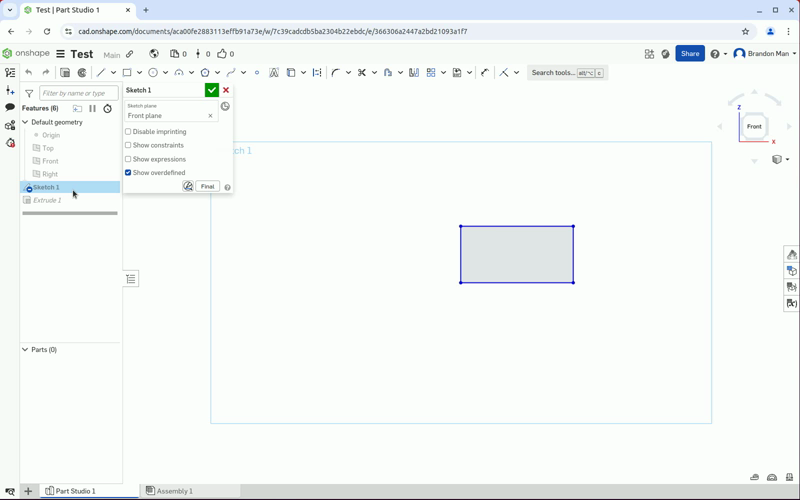
mouse_move(229, 92)
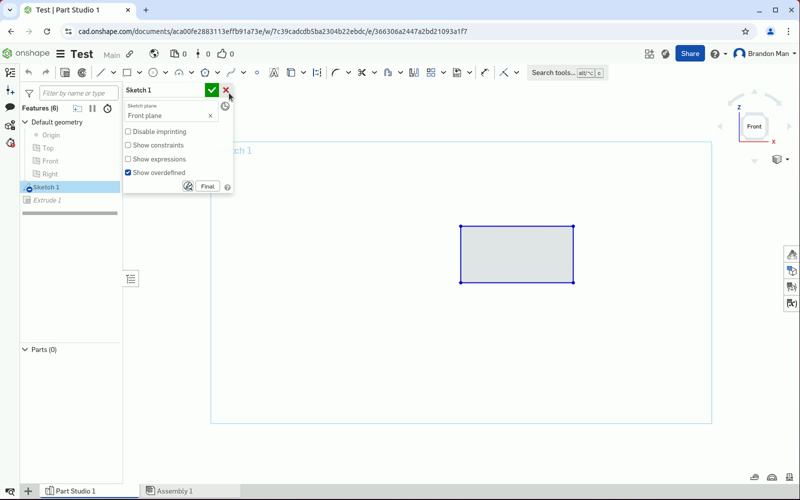
click(229, 92)
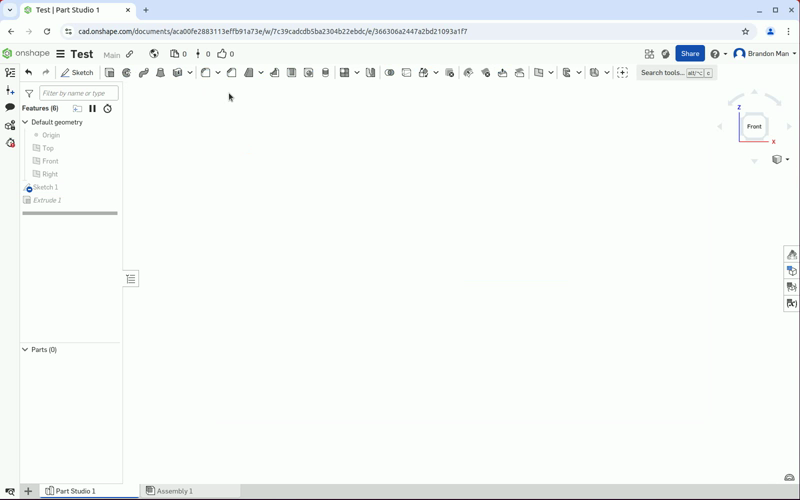
mouse_move(73, 352)
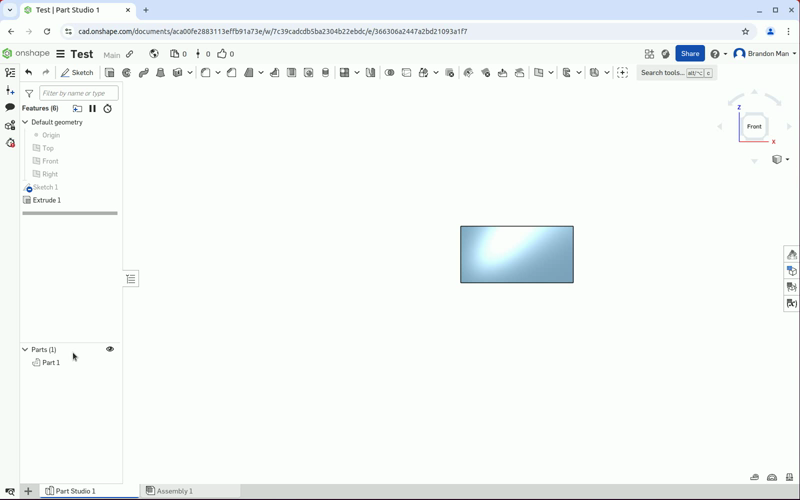
key(y)
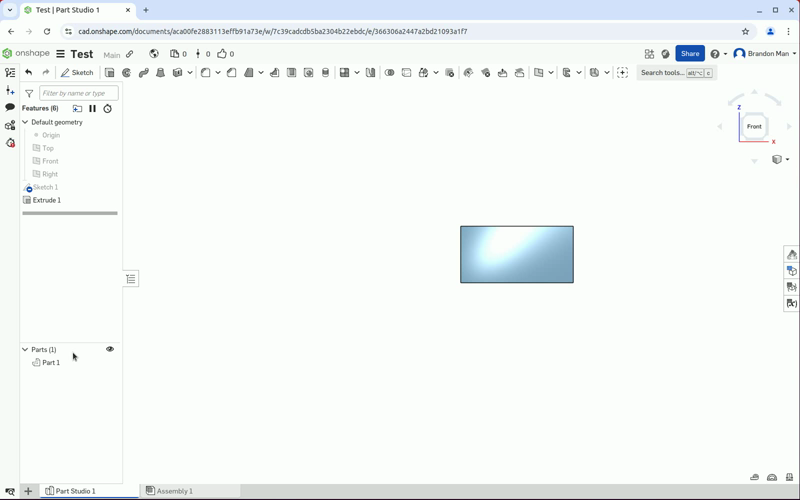
key(shift+p)
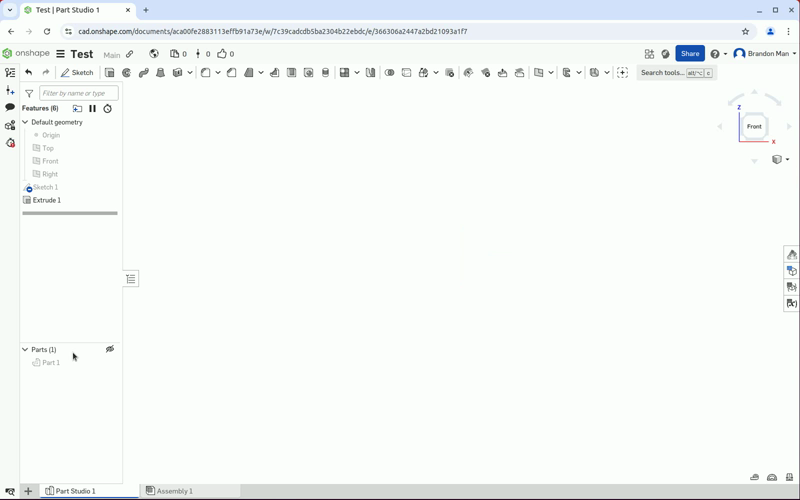
key(space)
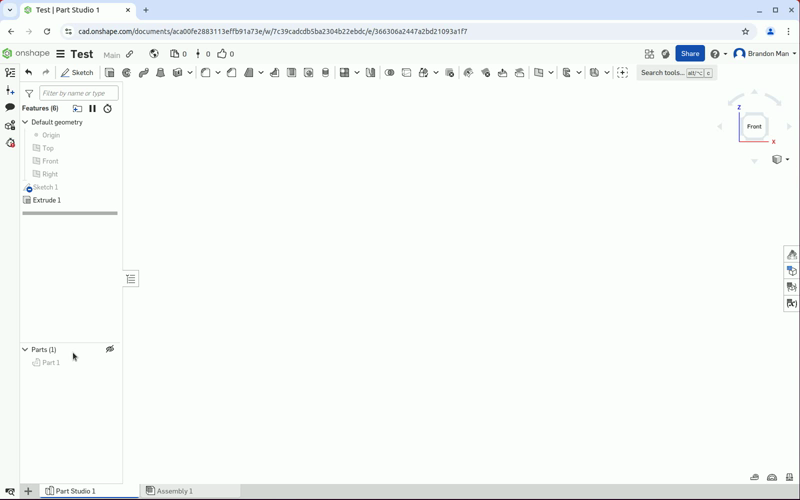
key_down(shift)
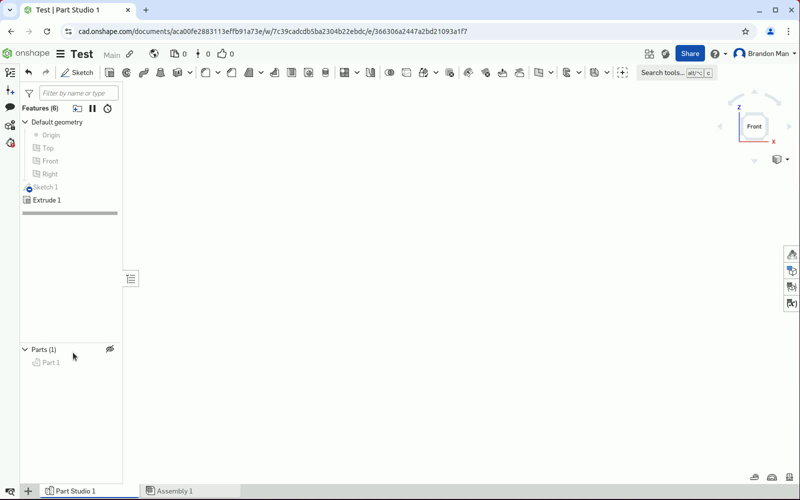
key(down)
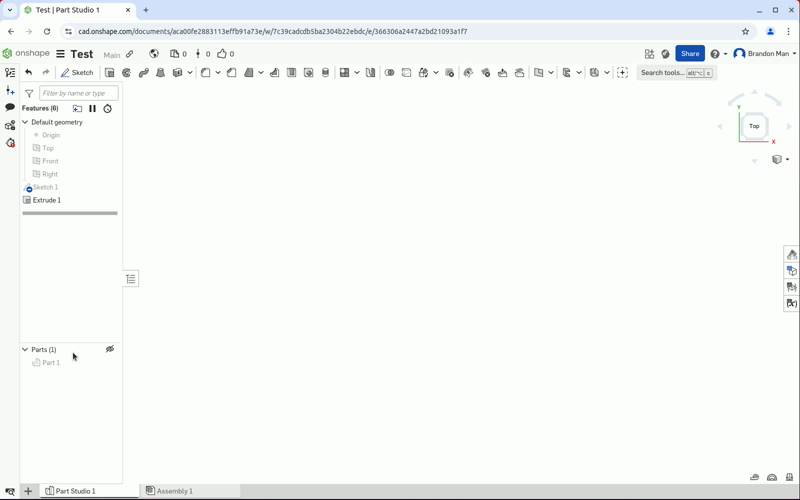
key_up(shift)
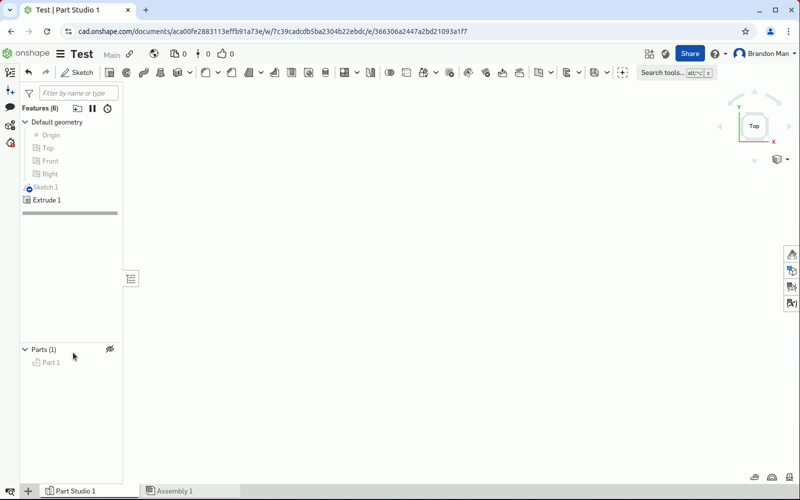
mouse_move(73, 352)
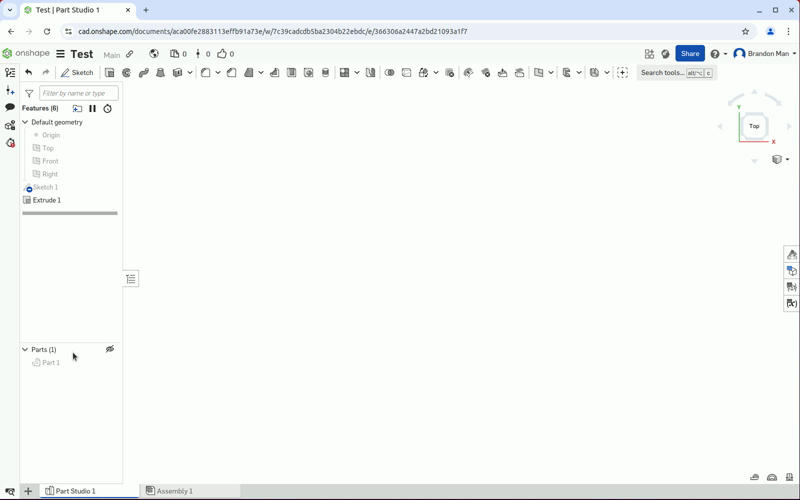
key(shift+y)
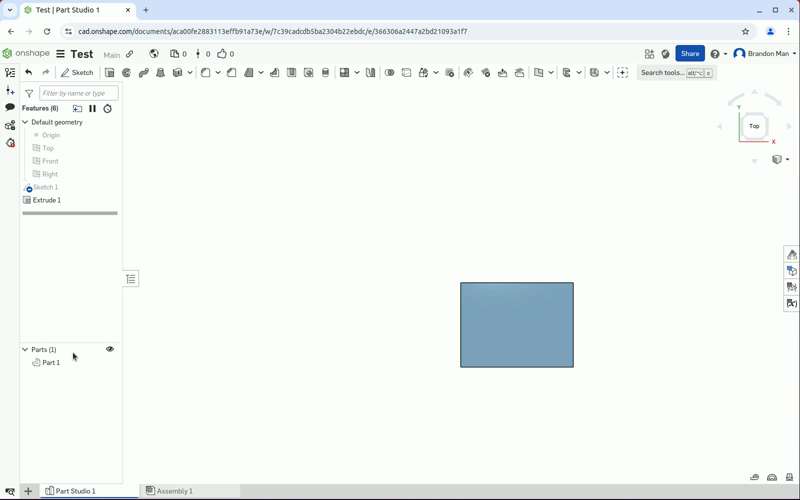
mouse_move(541, 75)
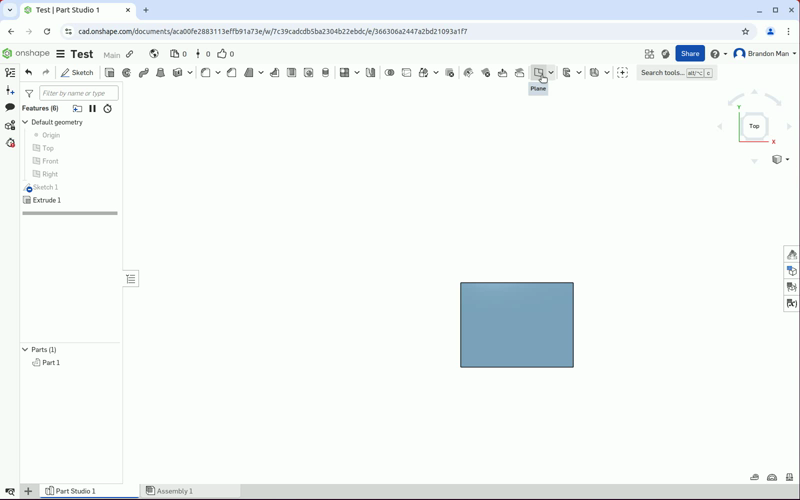
click(541, 75)
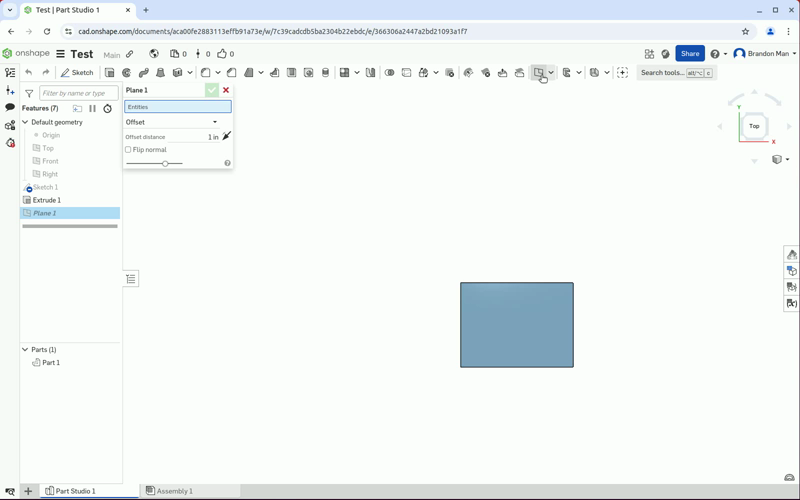
mouse_move(73, 150)
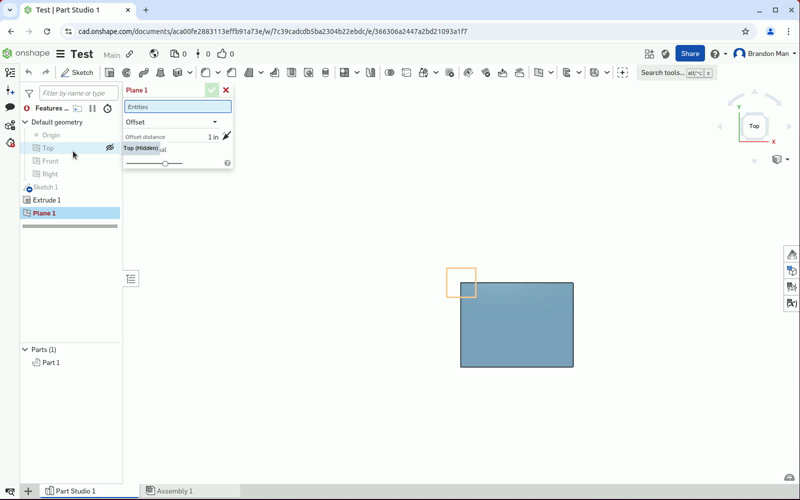
click(73, 150)
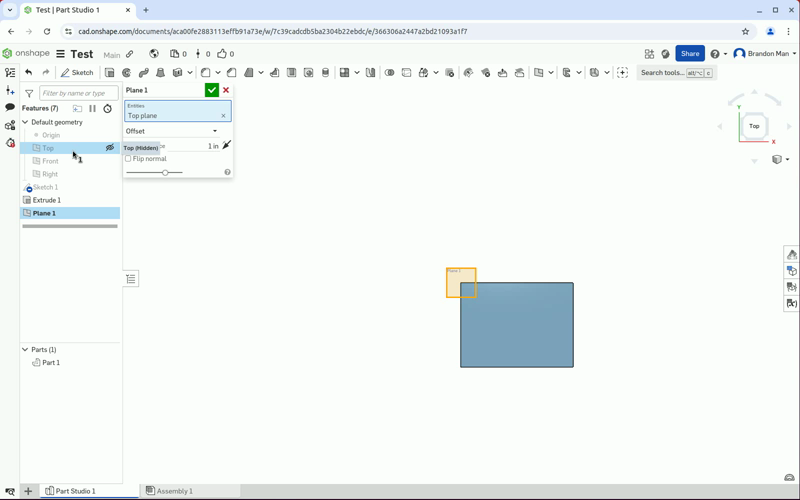
key(tab, 2)
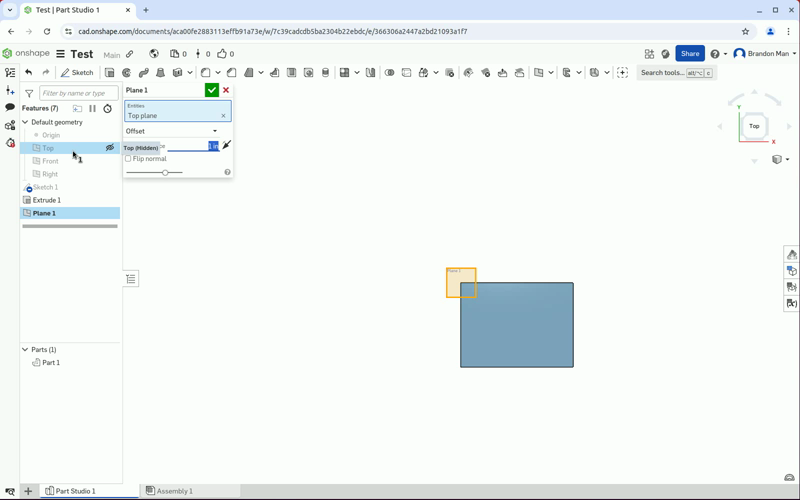
text(11.554)
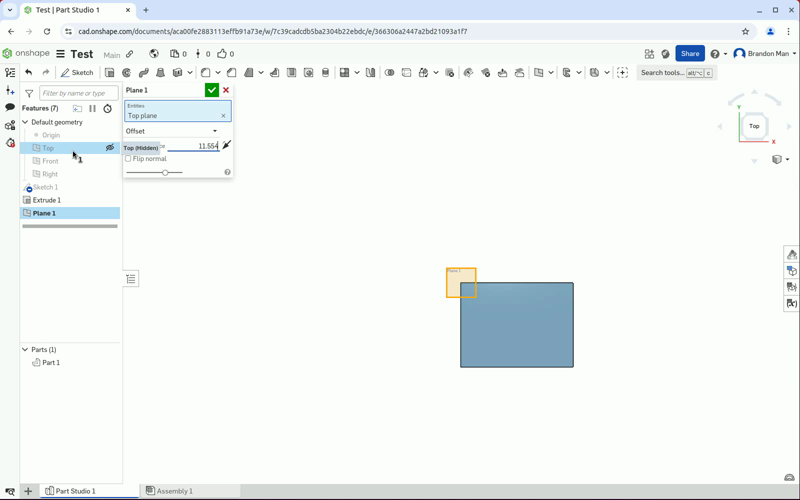
key(enter, 2)
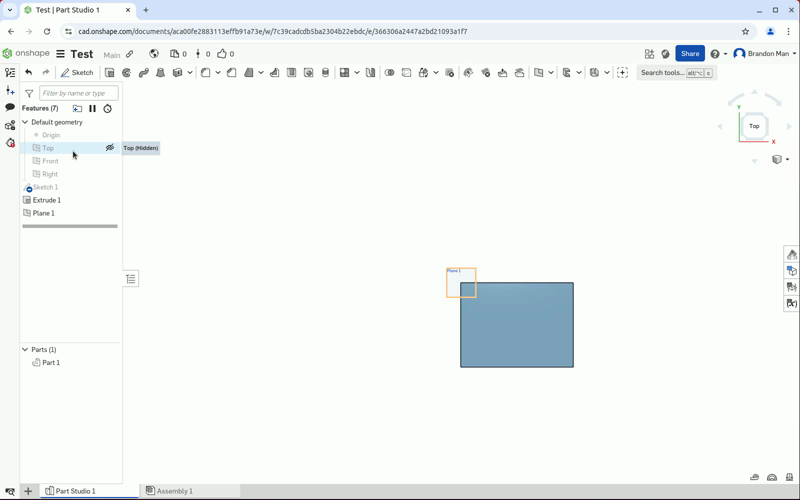
key(shift+s)
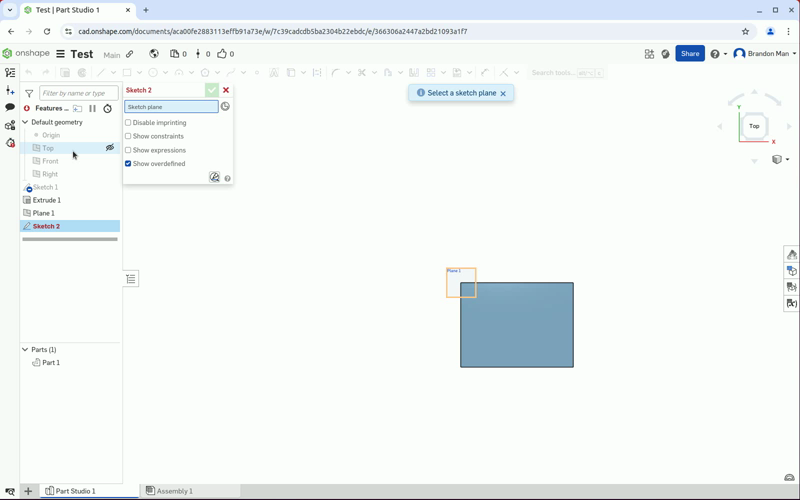
mouse_move(73, 215)
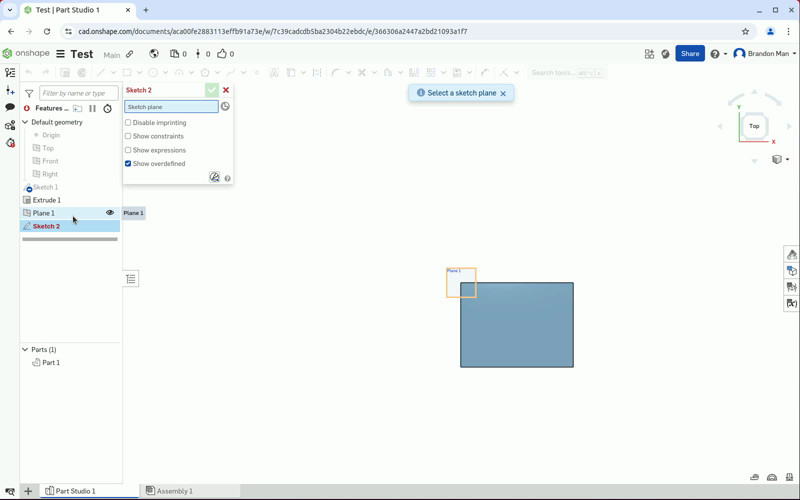
click(73, 215)
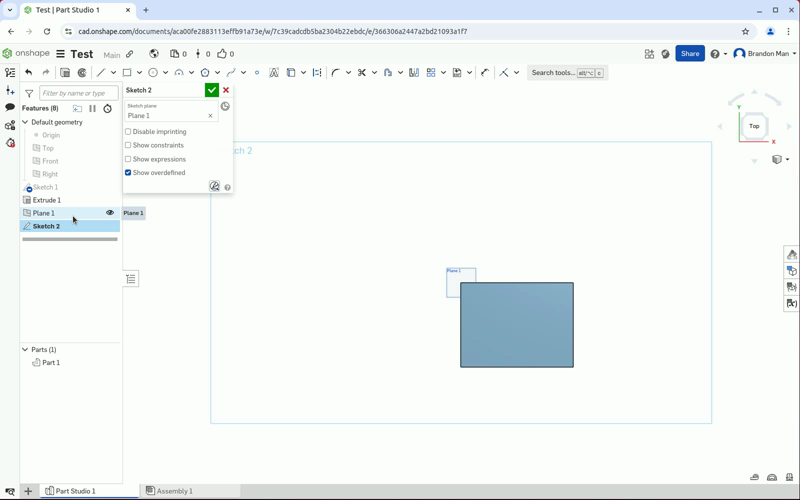
mouse_move(73, 352)
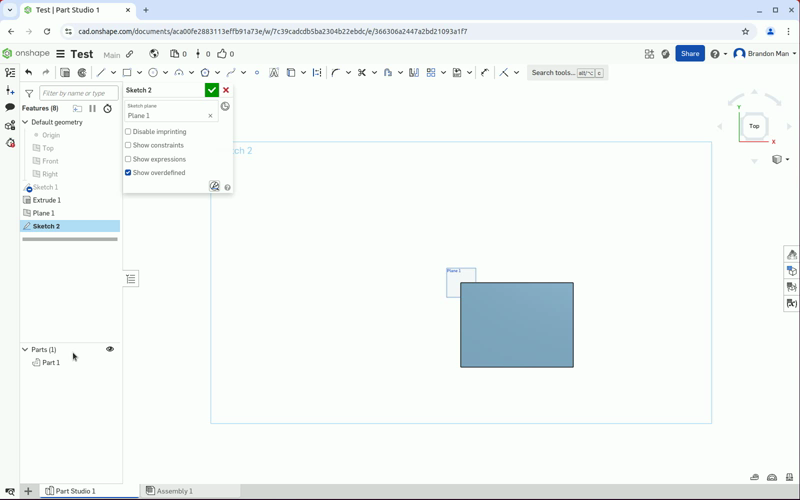
key(y)
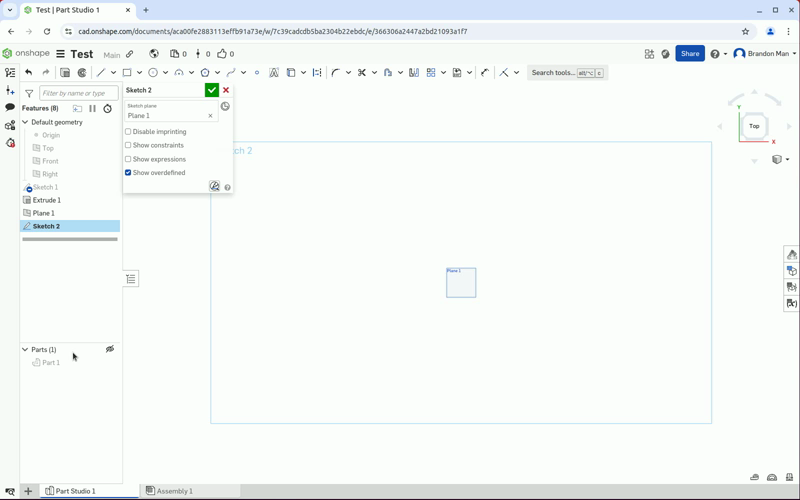
key(l)
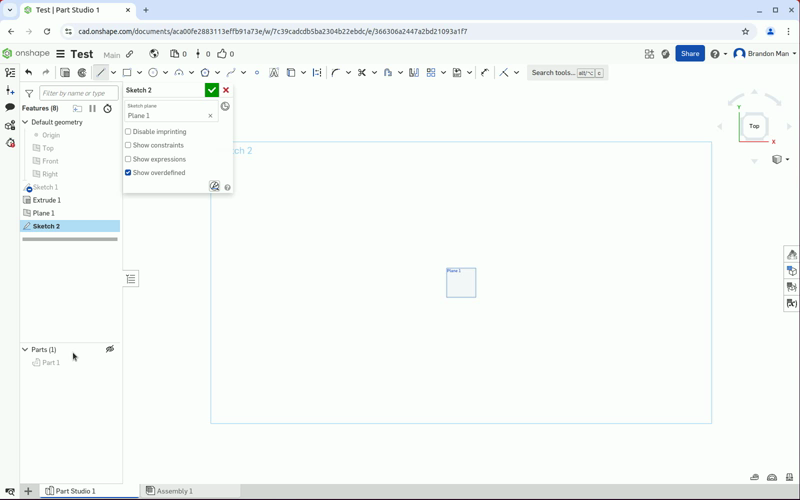
key_down(shift)
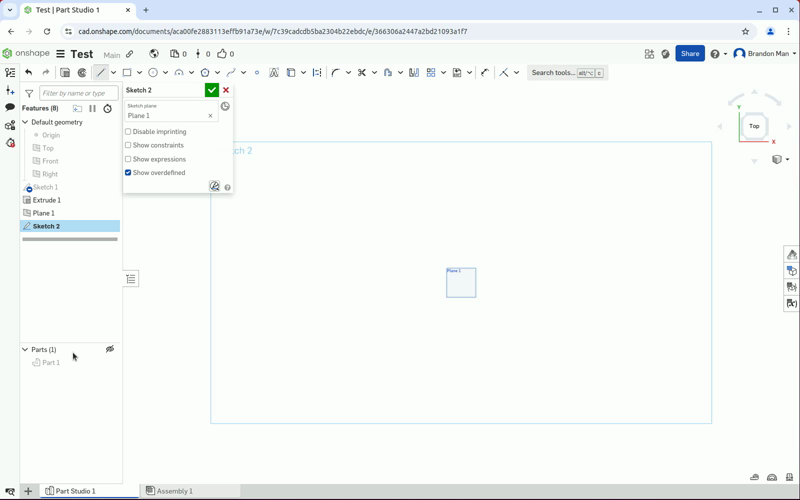
mouse_move(474, 367)
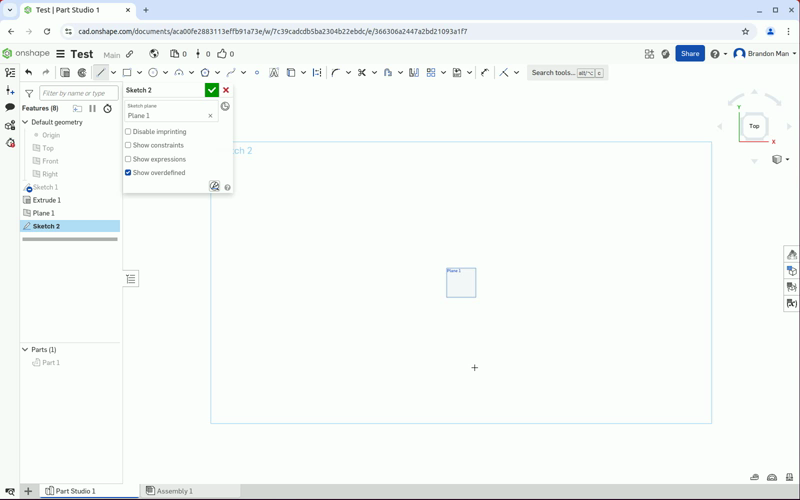
click(474, 367)
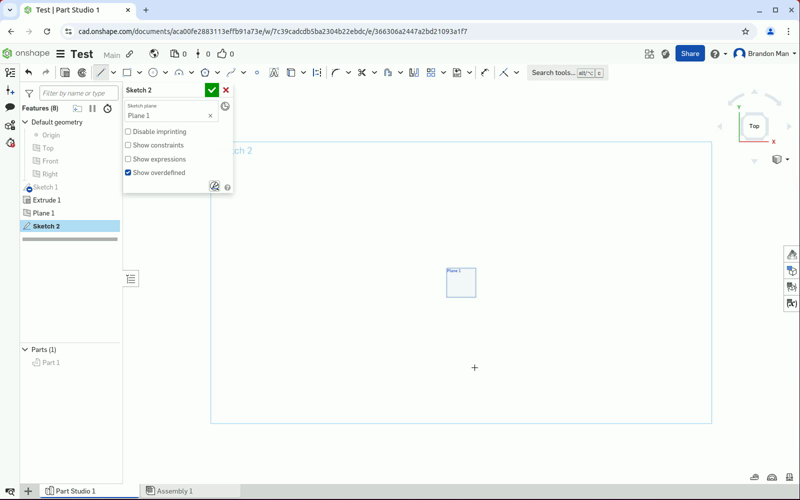
key_up(shift)
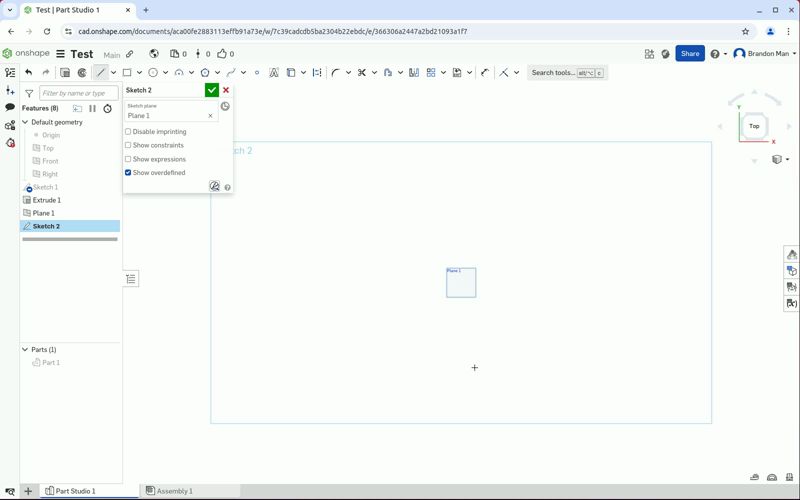
key_down(shift)
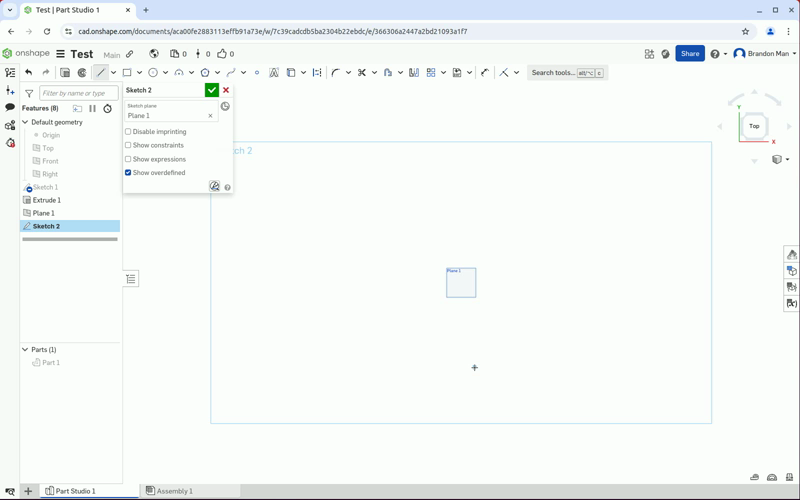
mouse_move(545, 367)
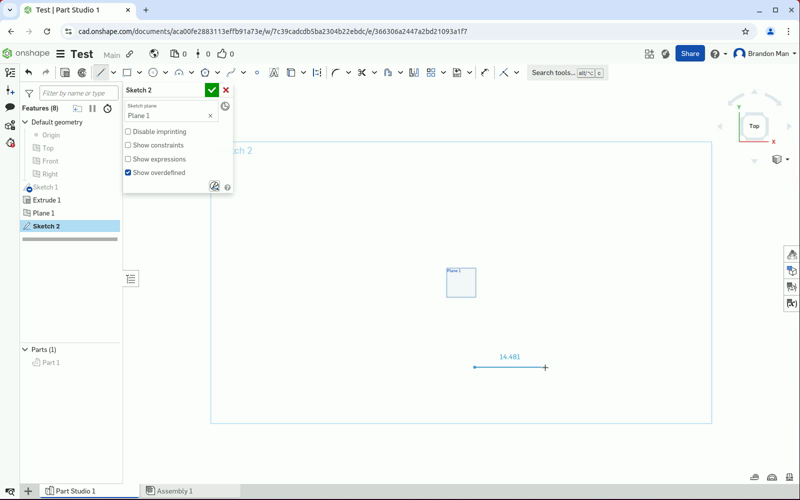
click(545, 367)
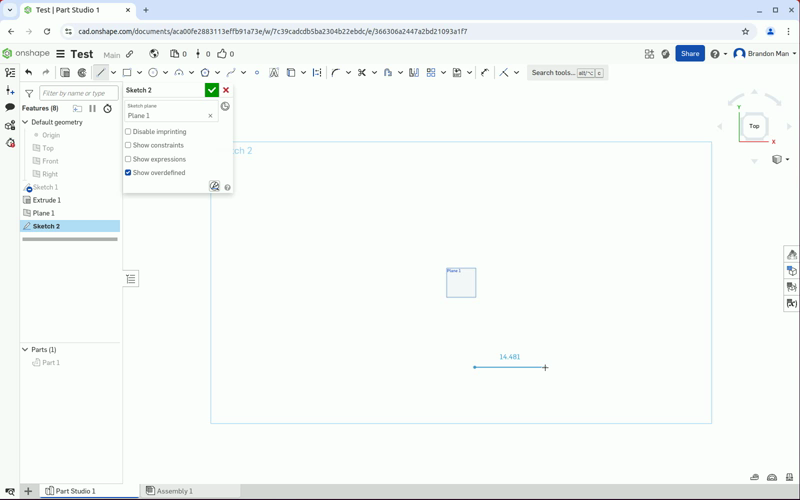
key_up(shift)
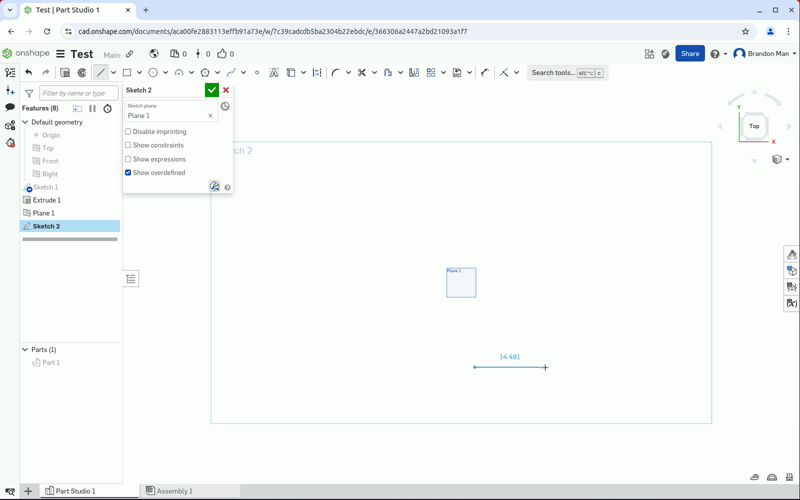
key_down(shift)
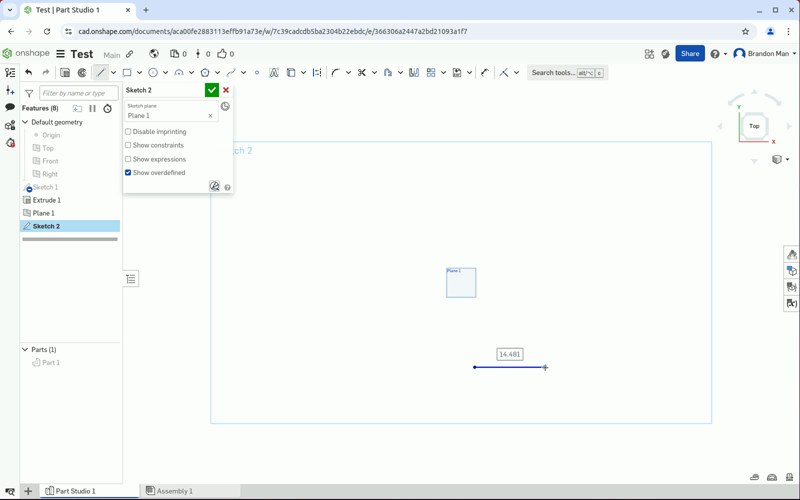
mouse_move(575, 367)
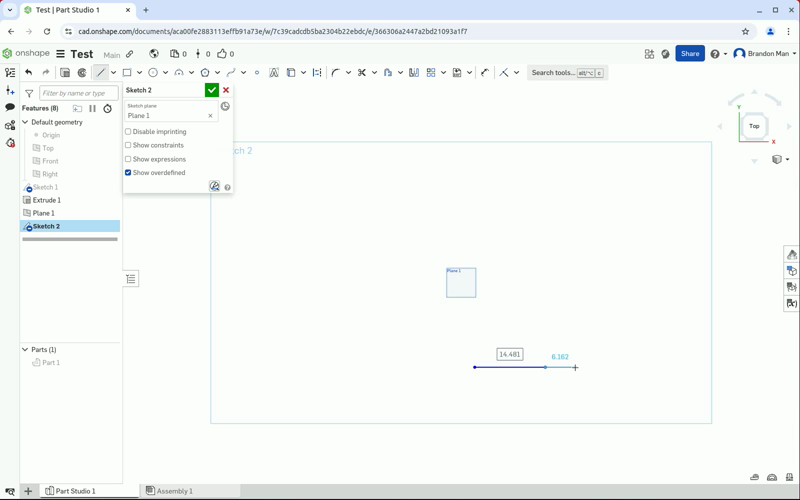
mouse_move(573, 324)
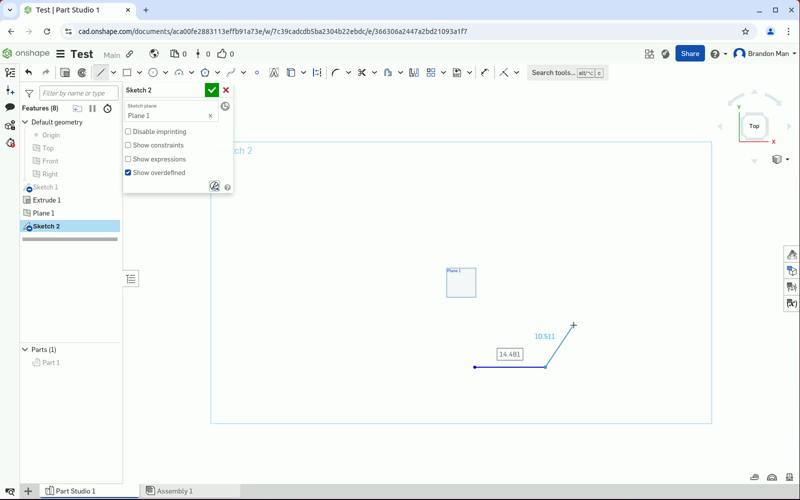
click(573, 324)
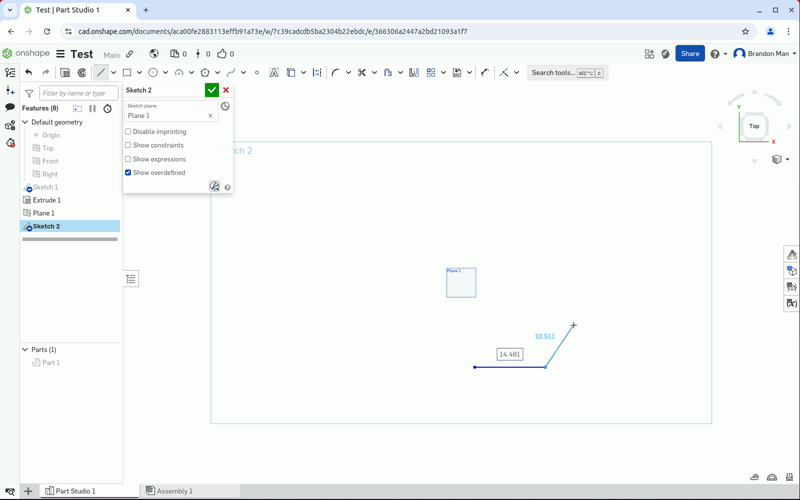
key_up(shift)
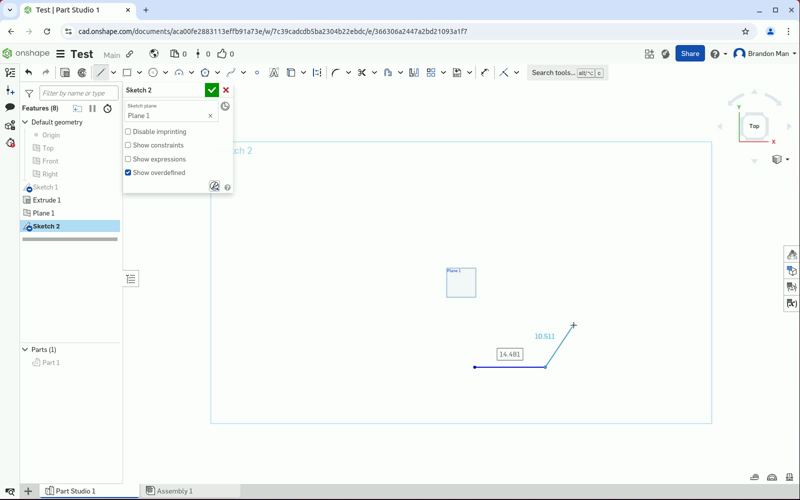
key_down(shift)
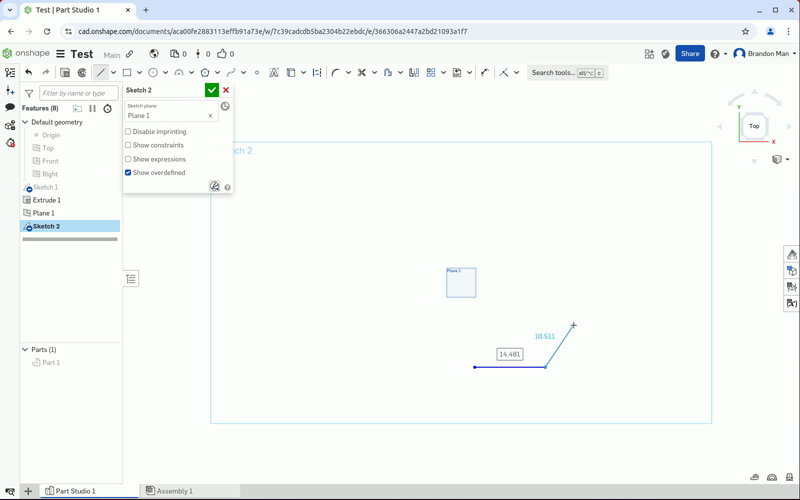
mouse_move(589, 324)
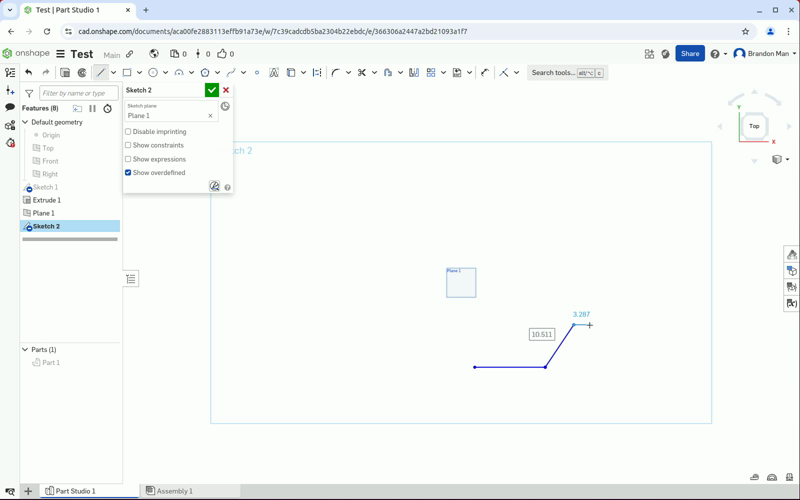
mouse_move(573, 283)
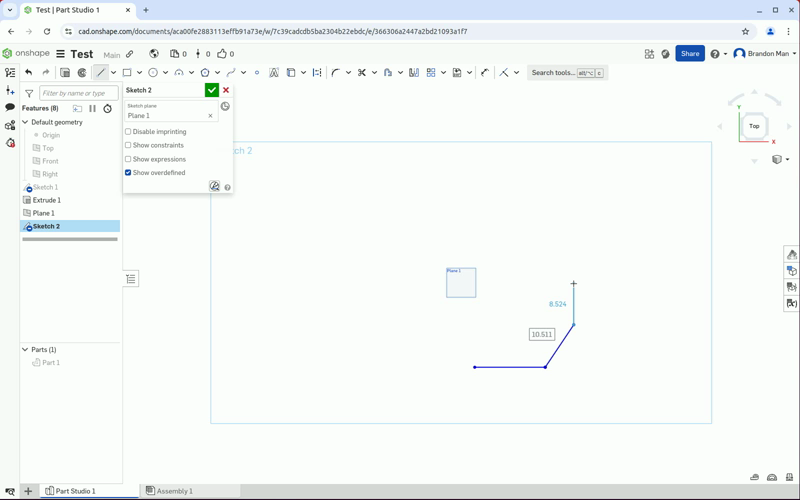
click(573, 283)
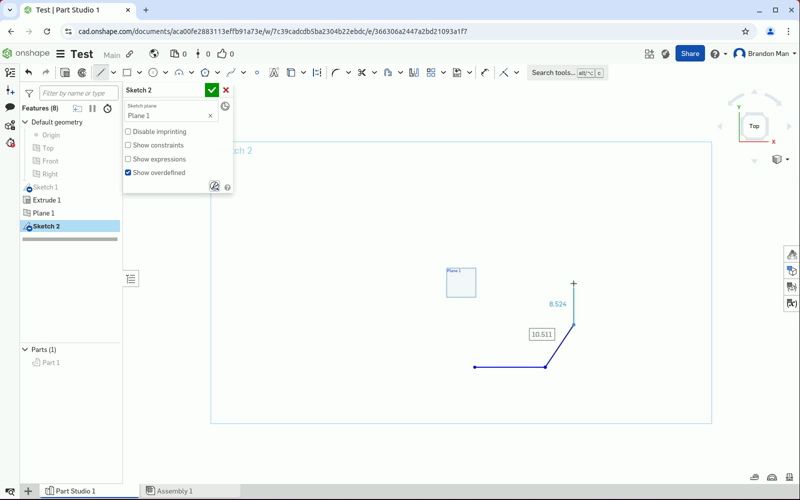
key_up(shift)
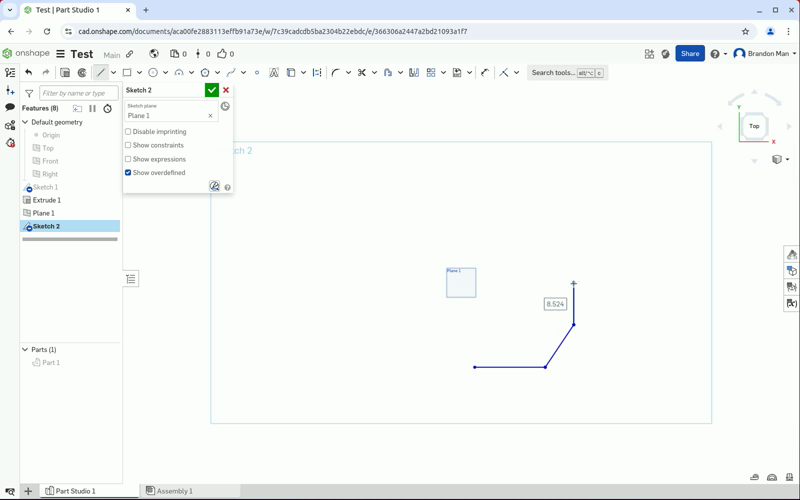
key_down(shift)
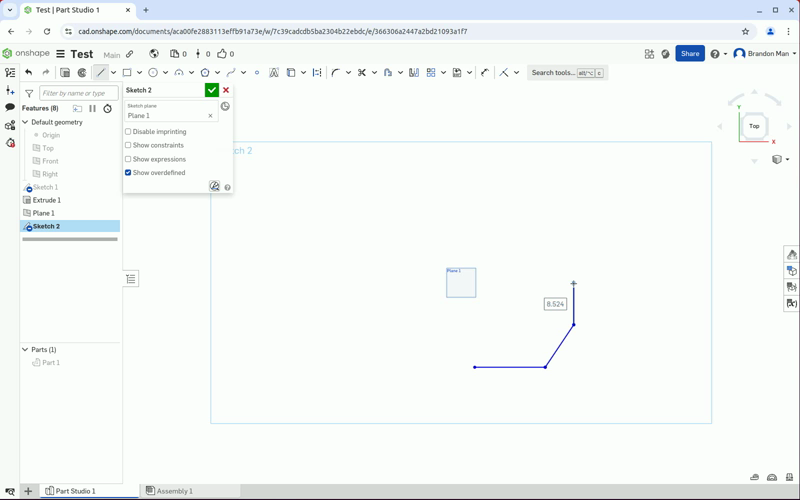
mouse_move(589, 283)
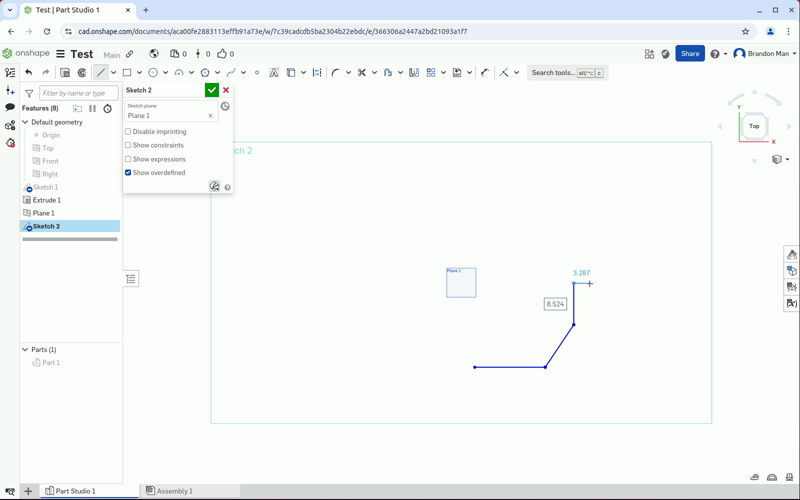
mouse_move(531, 283)
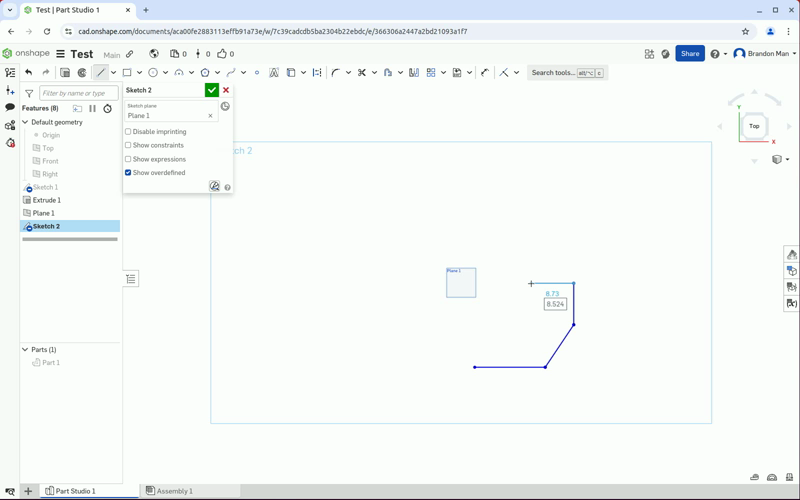
click(531, 283)
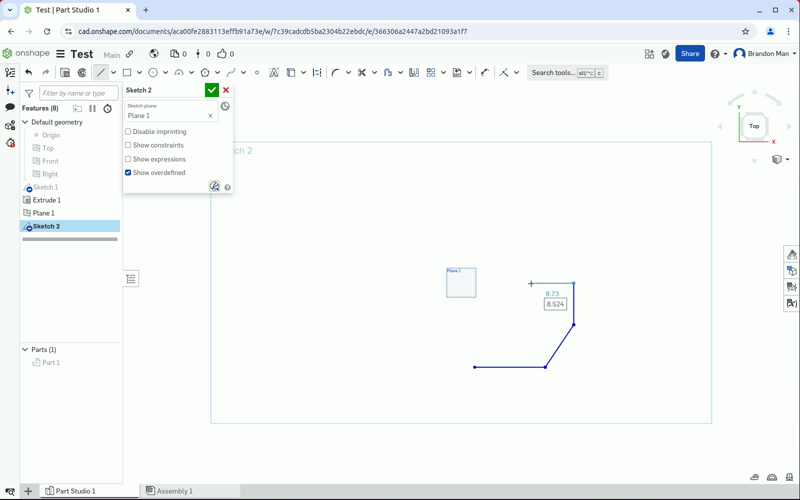
key_up(shift)
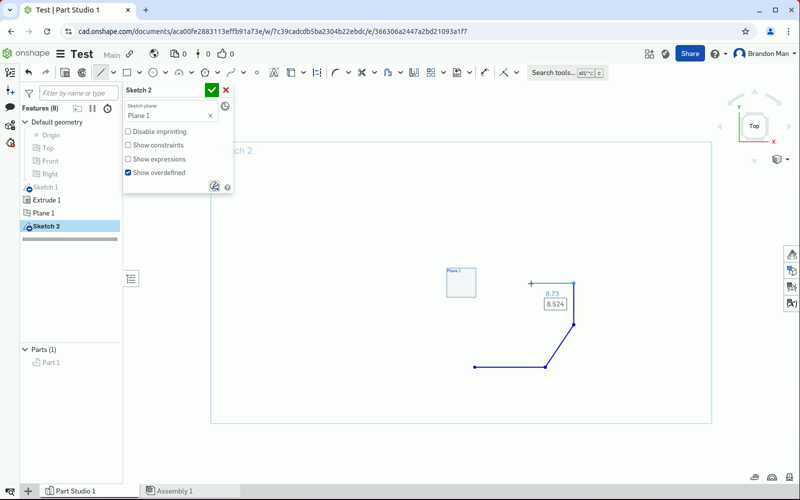
key_down(shift)
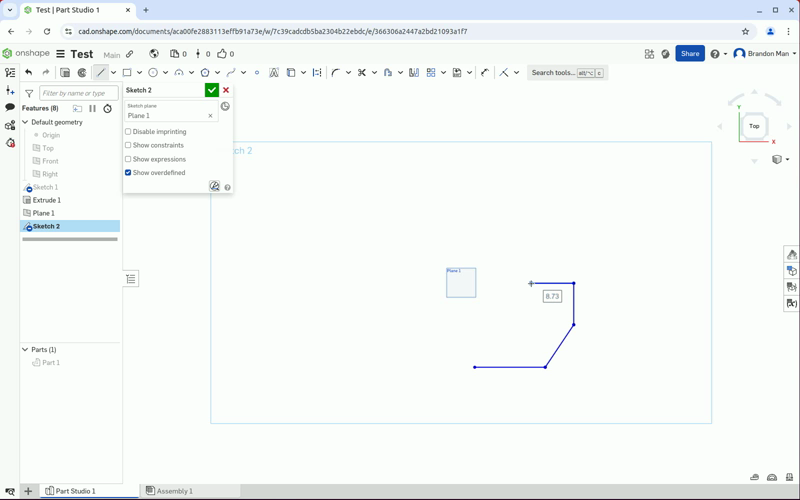
mouse_move(474, 367)
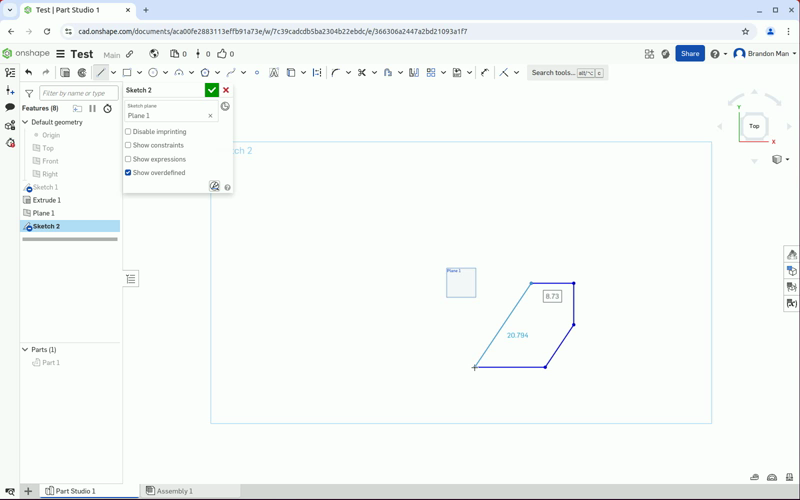
key_up(shift)
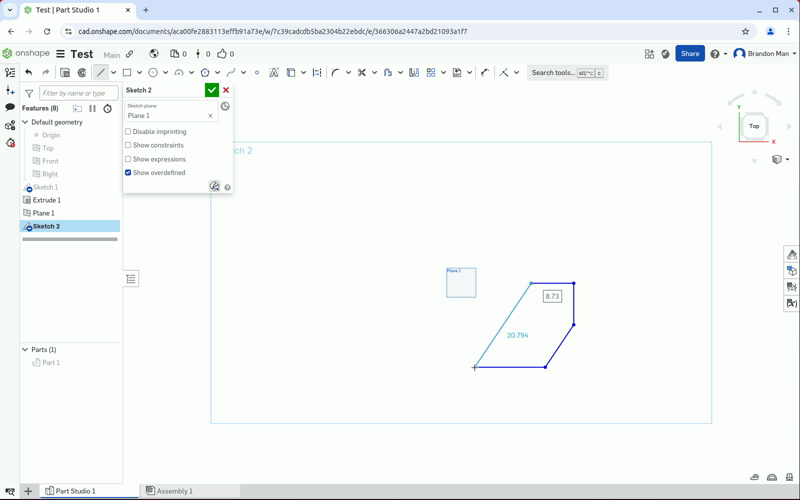
click(474, 367)
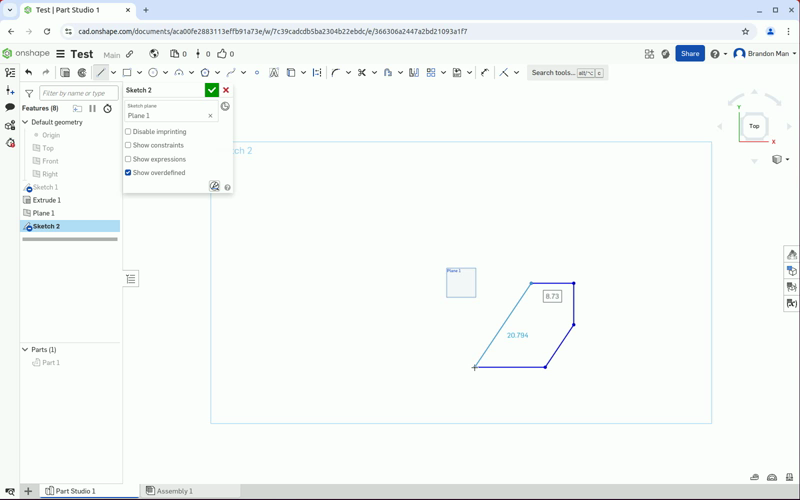
key(esc)
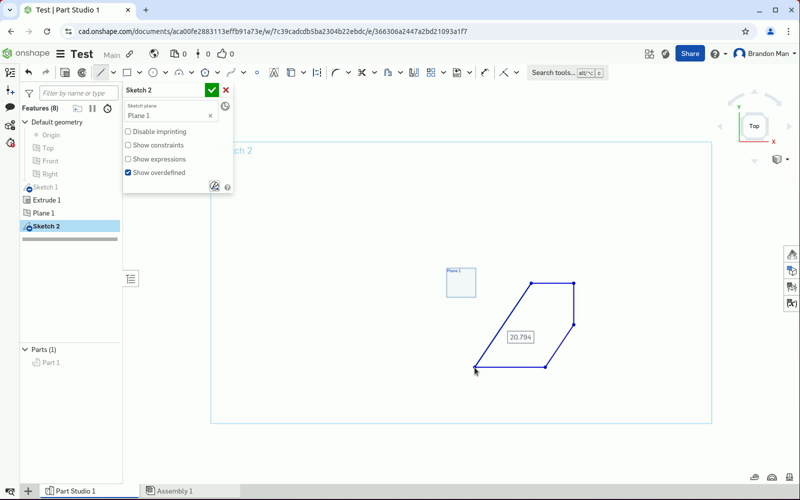
mouse_move(527, 301)
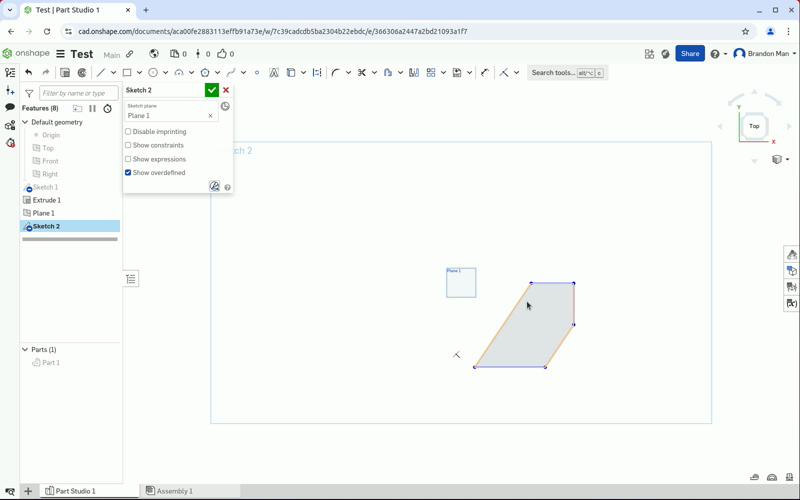
click(527, 301)
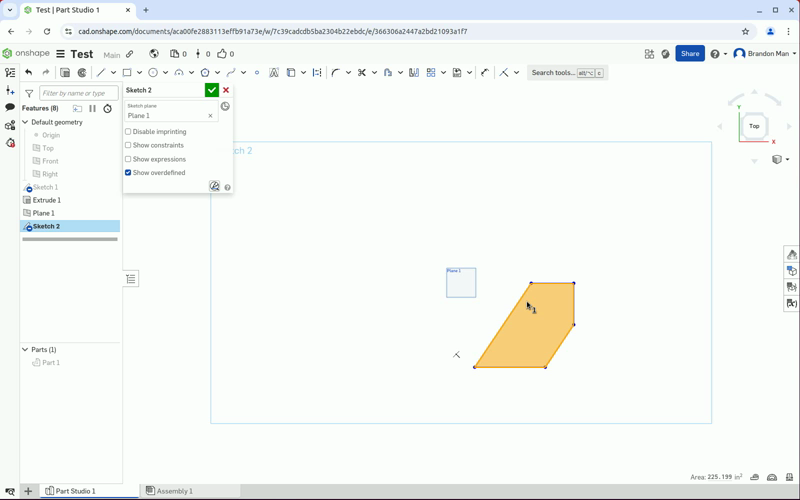
mouse_move(73, 352)
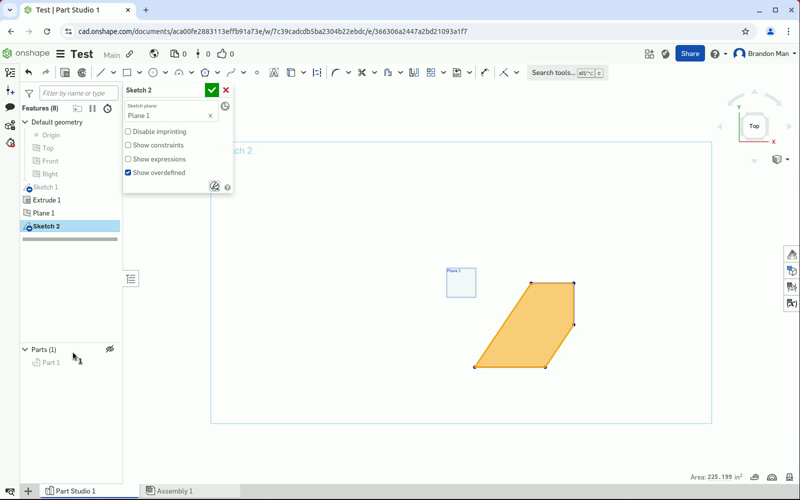
key(shift+y)
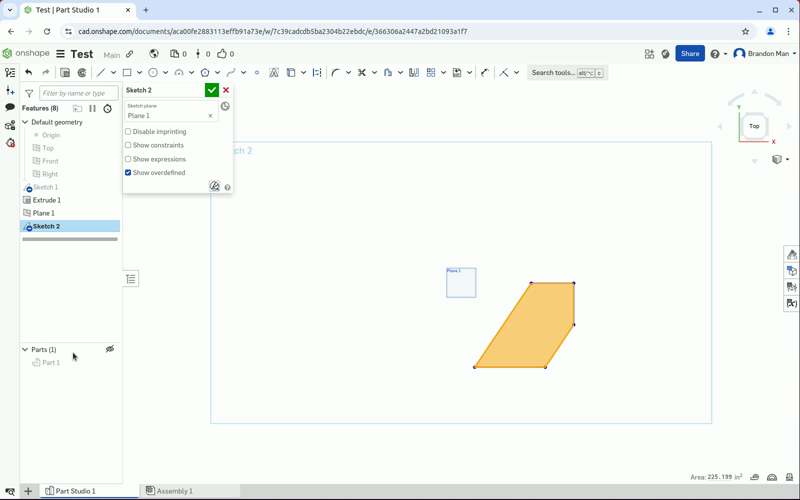
key(shift+e)
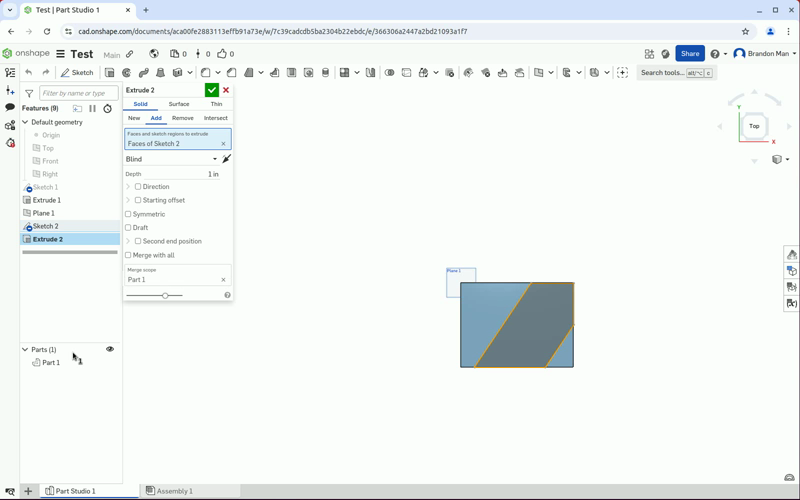
mouse_move(143, 106)
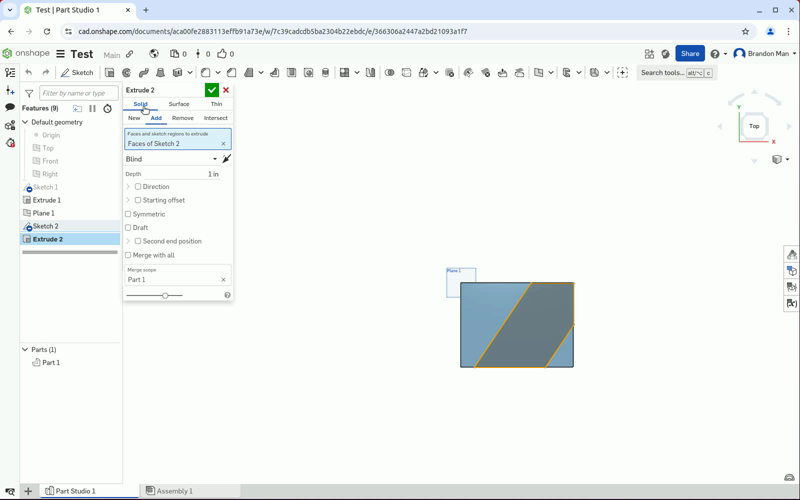
click(143, 106)
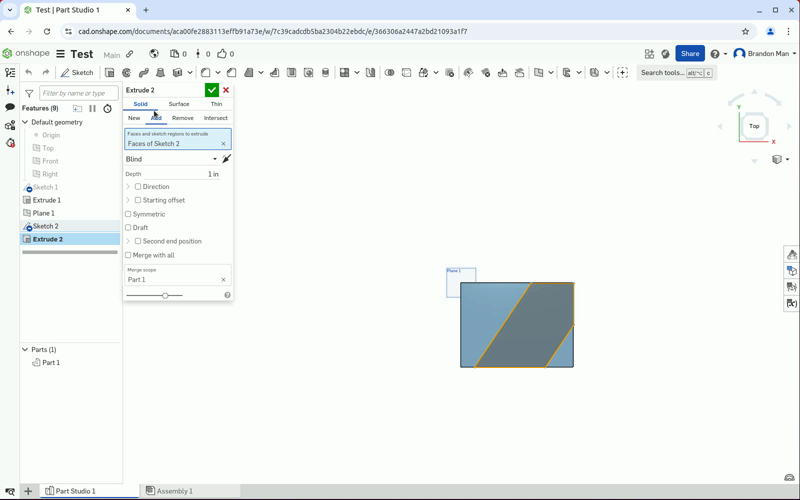
mouse_move(186, 120)
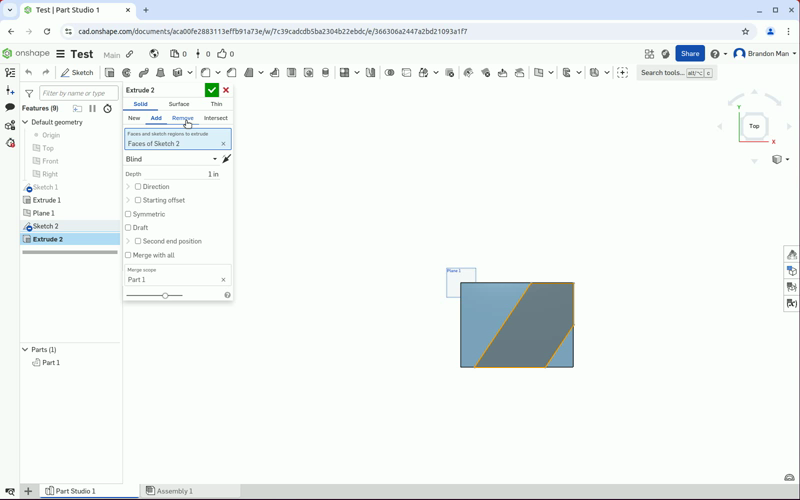
click(186, 120)
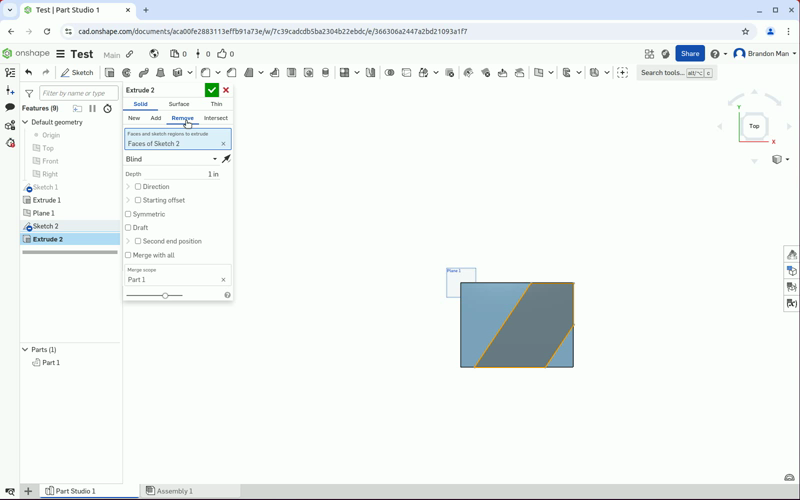
key(tab, 4)
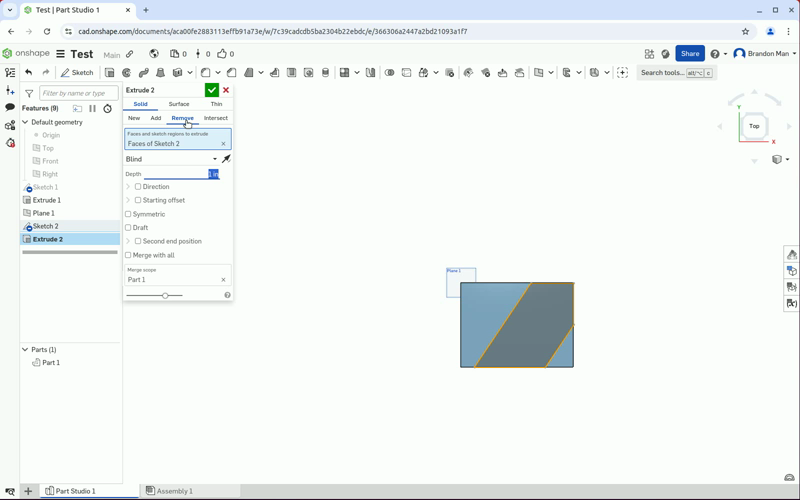
text(5.777)
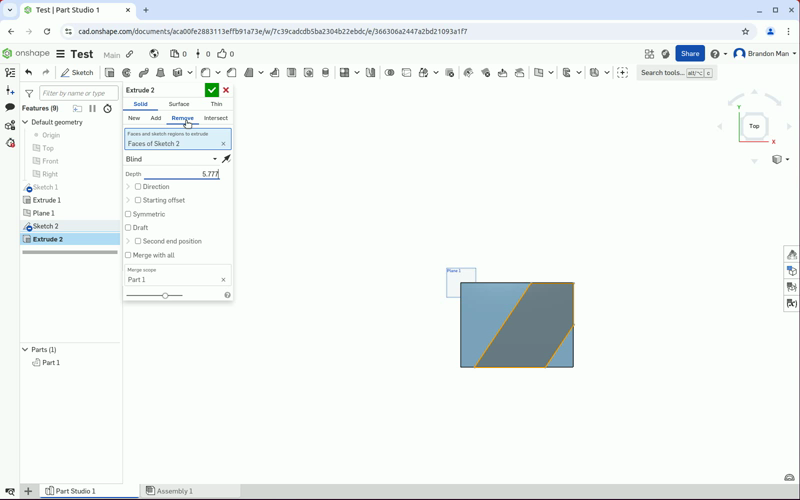
key(tab, 6)
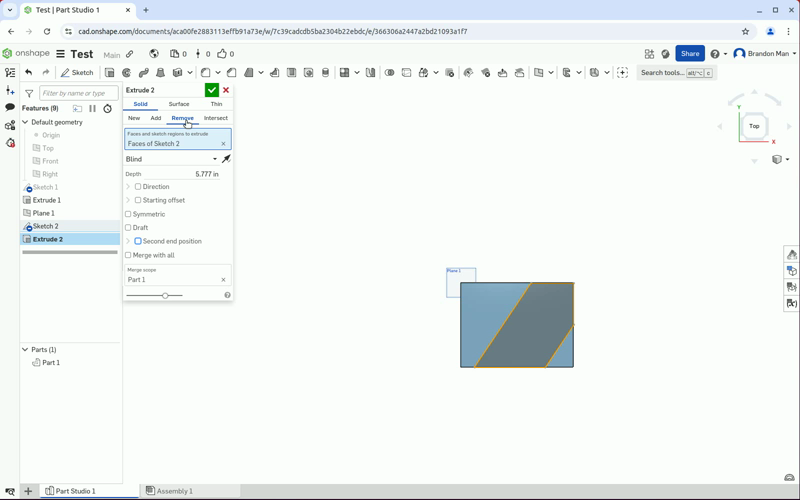
key(space)
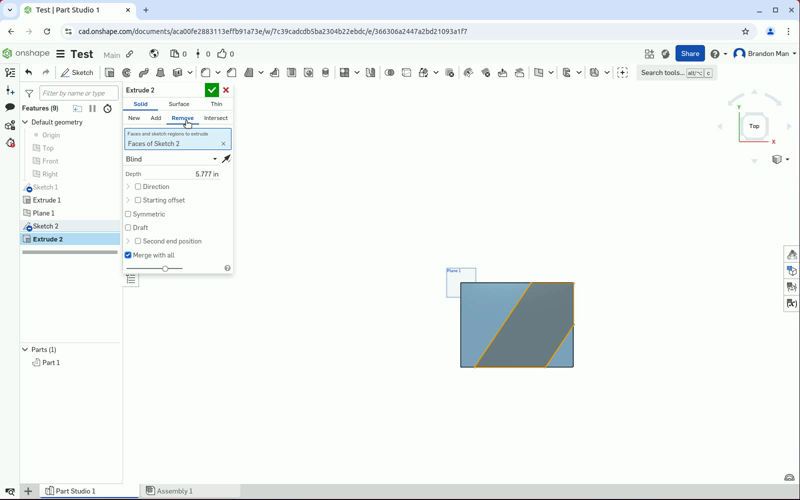
key(enter)
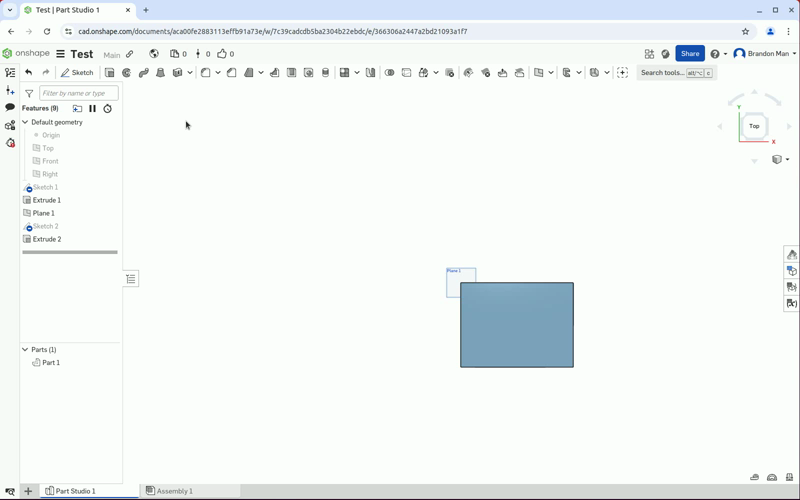
key(shift+h)
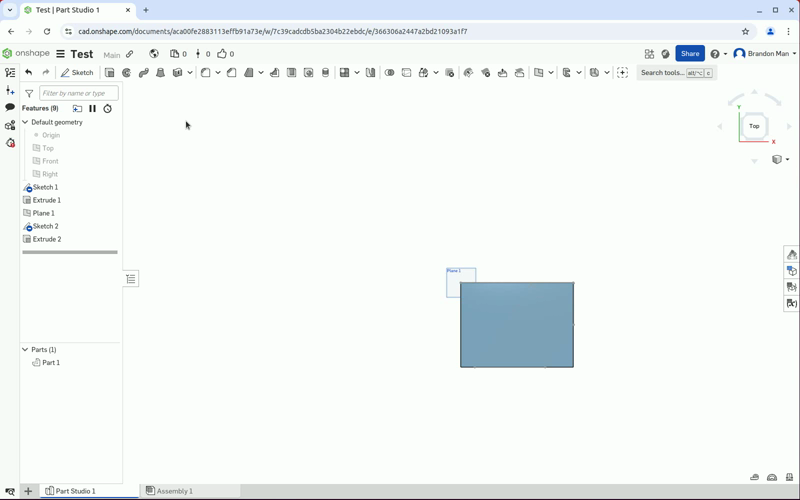
key(shift+h)
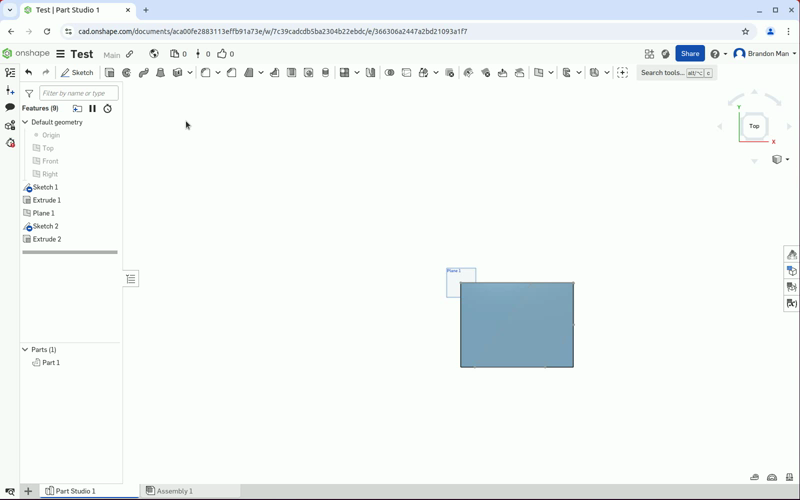
key(shift+7)
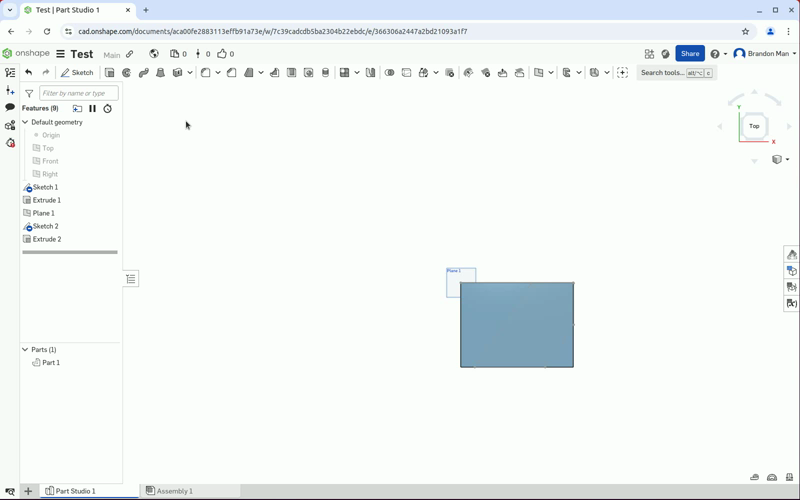
key(up, 3)
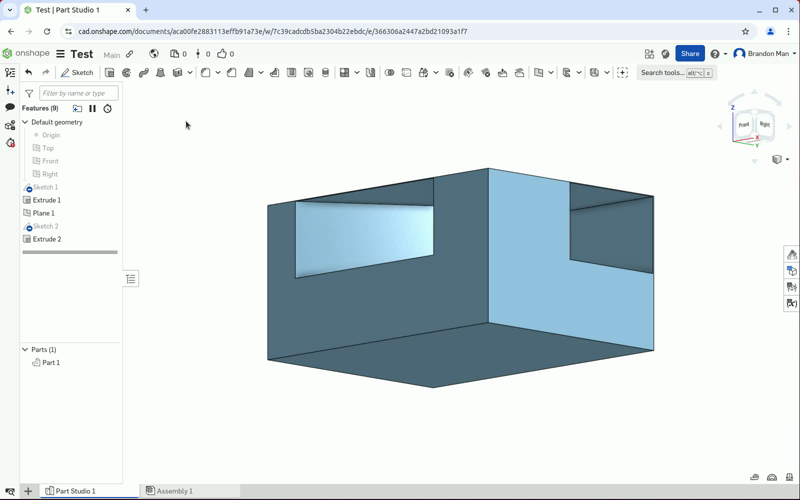
key(left, 3)
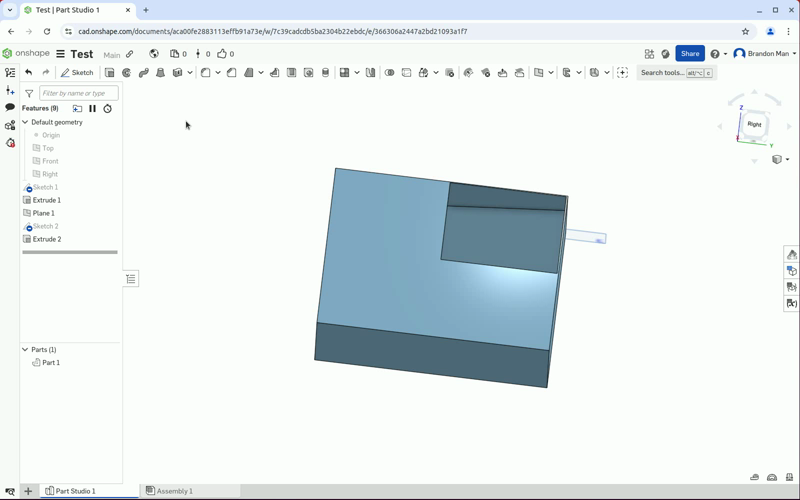
key(right, 3)
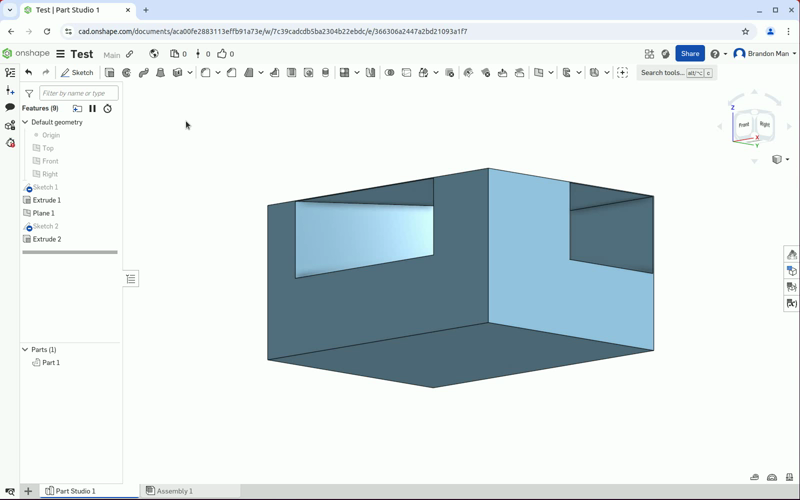
key(down, 3)
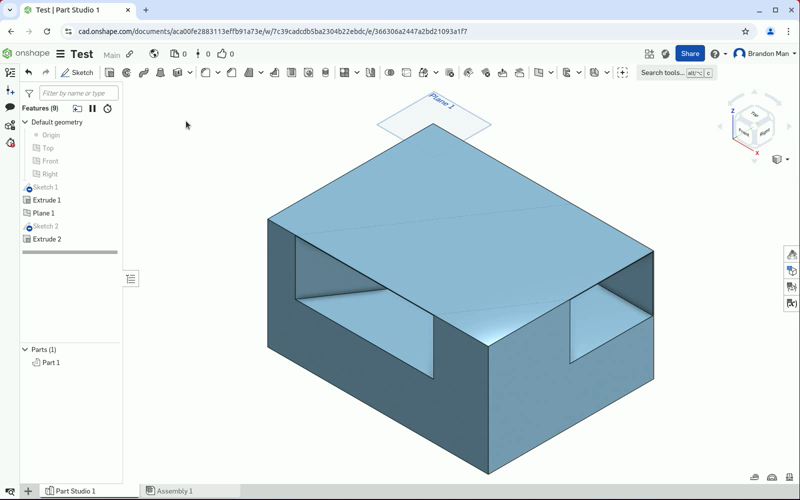
mouse_move(73, 189)
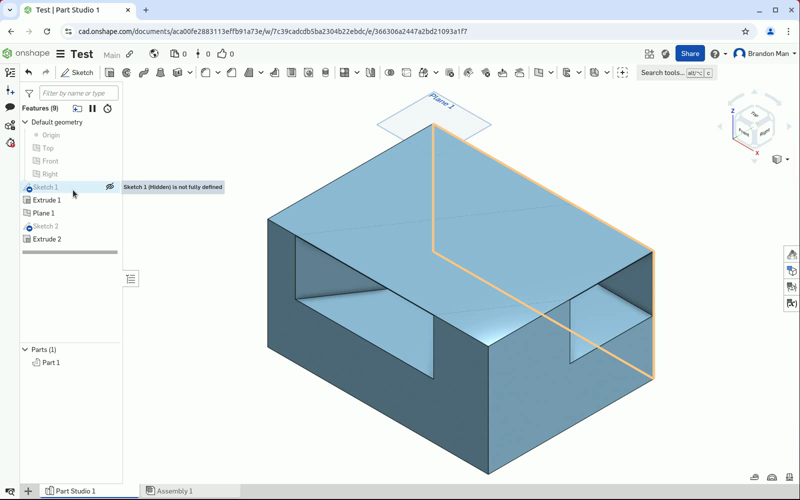
click(73, 189)